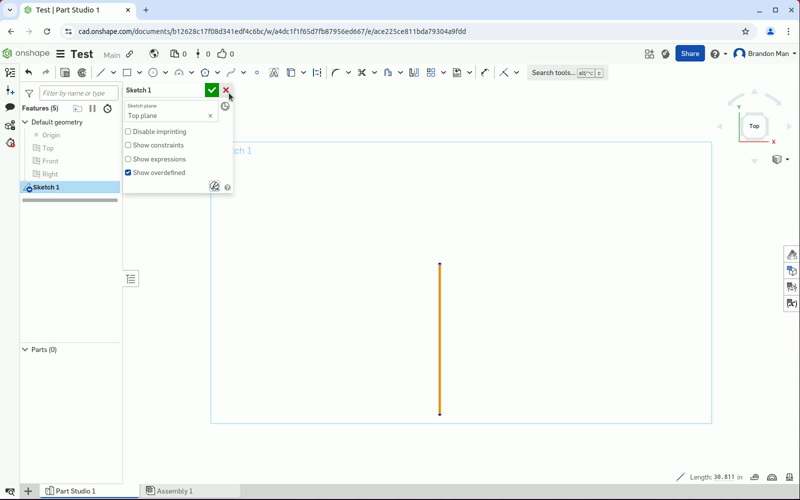
key(shift+h)
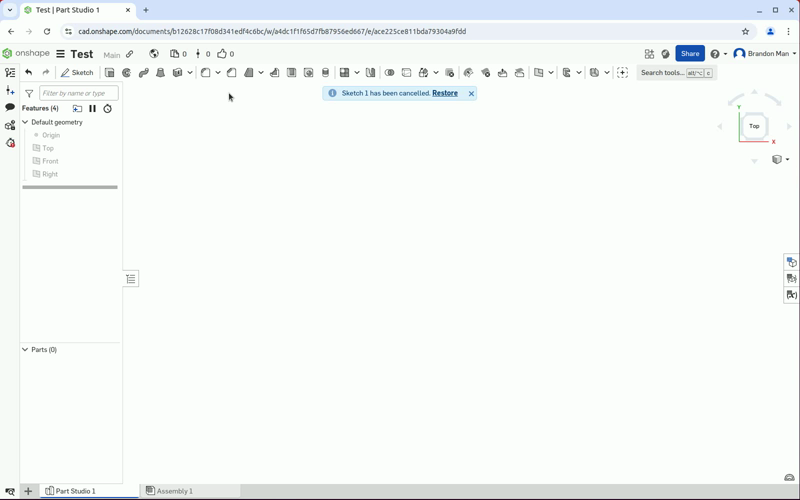
mouse_move(73, 352)
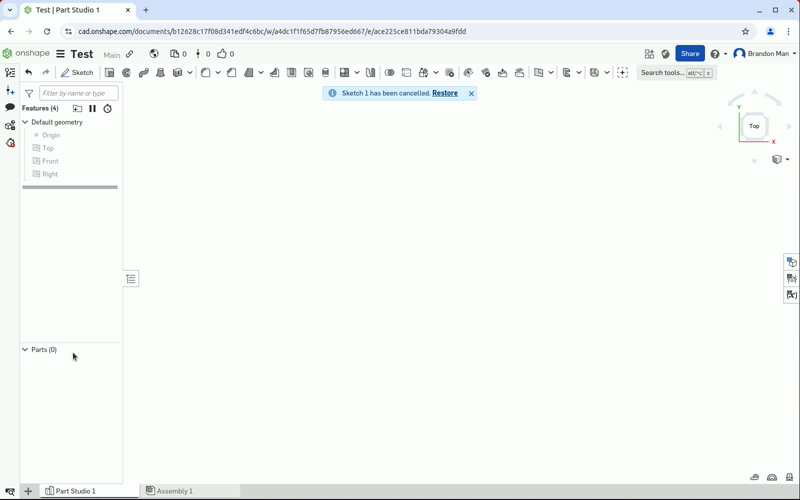
key(y)
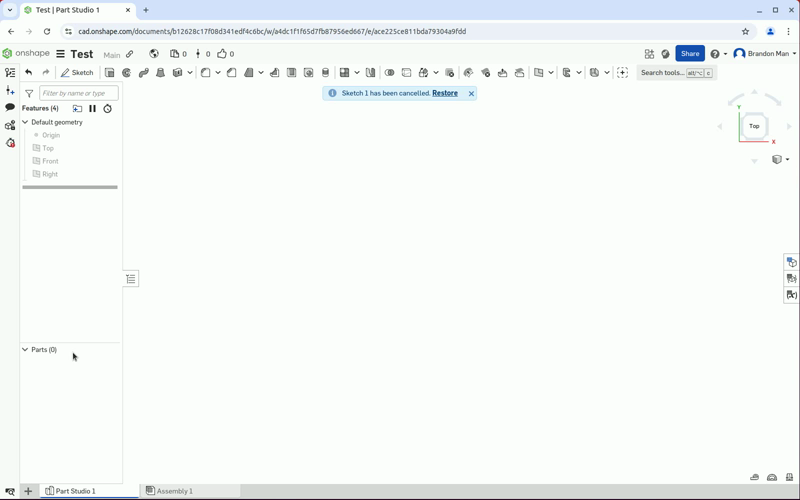
key(shift+p)
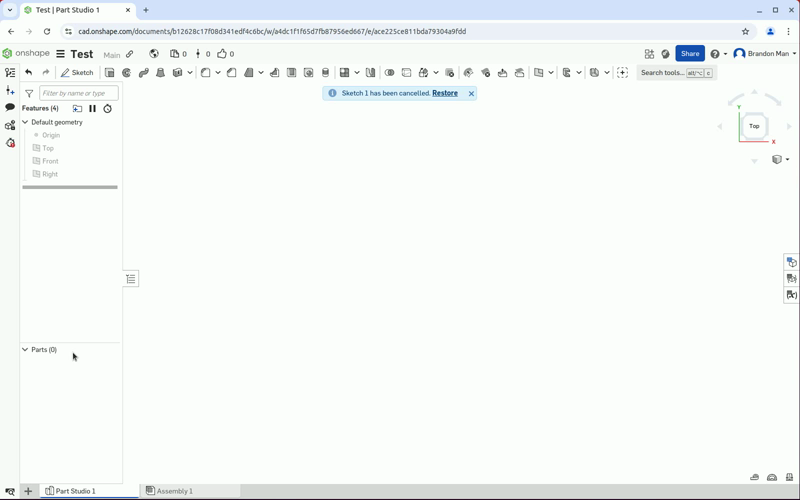
key(space)
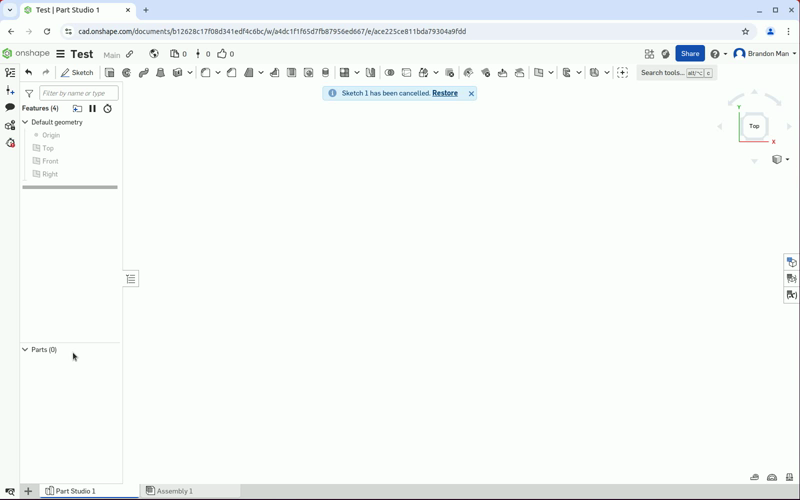
key_down(shift)
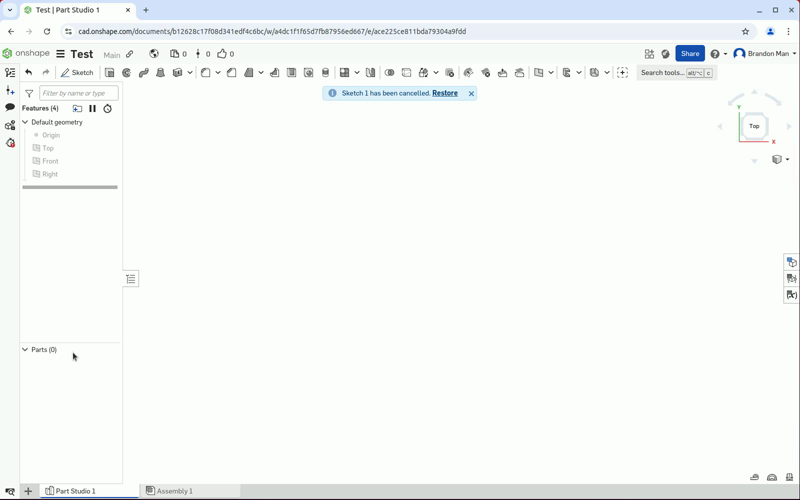
key(up)
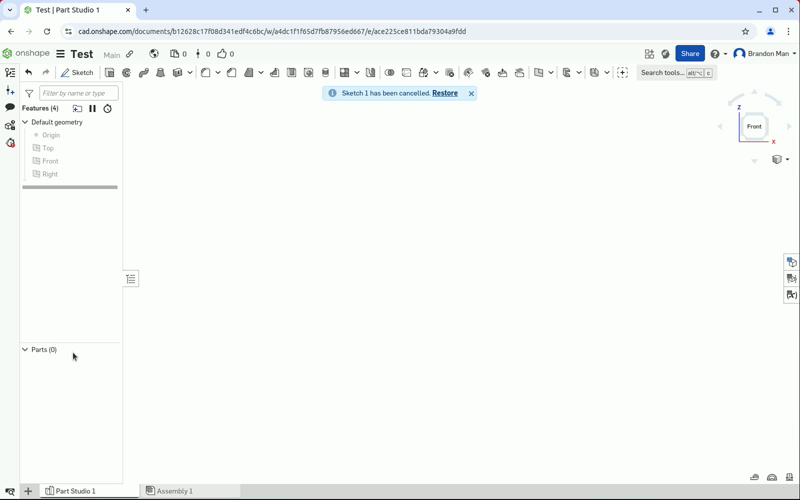
key_up(shift)
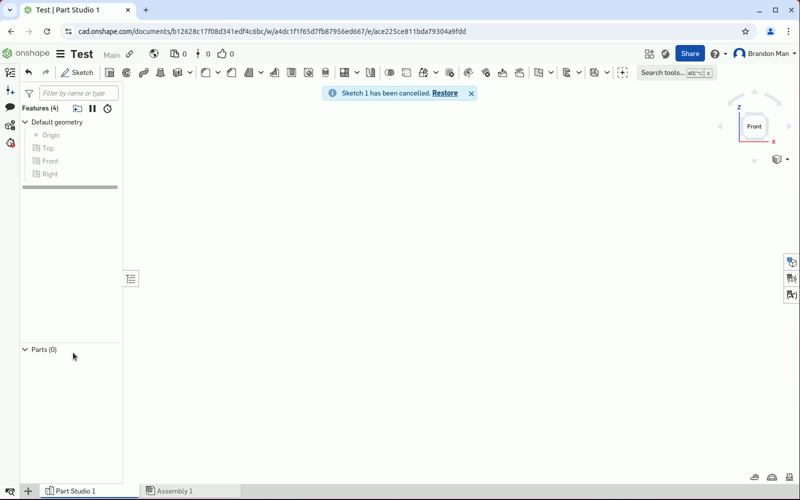
mouse_move(73, 352)
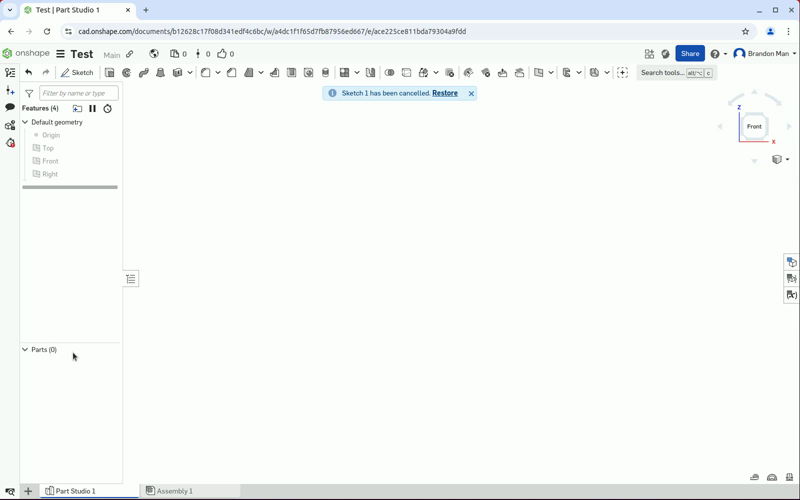
key(shift+y)
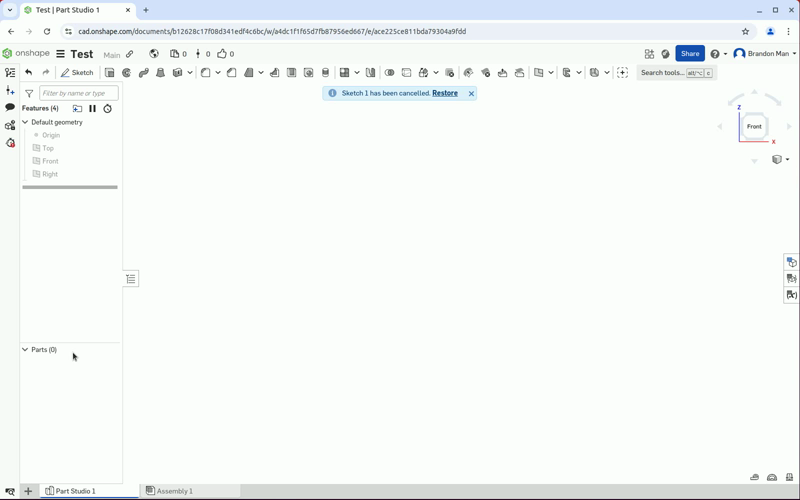
key(shift+s)
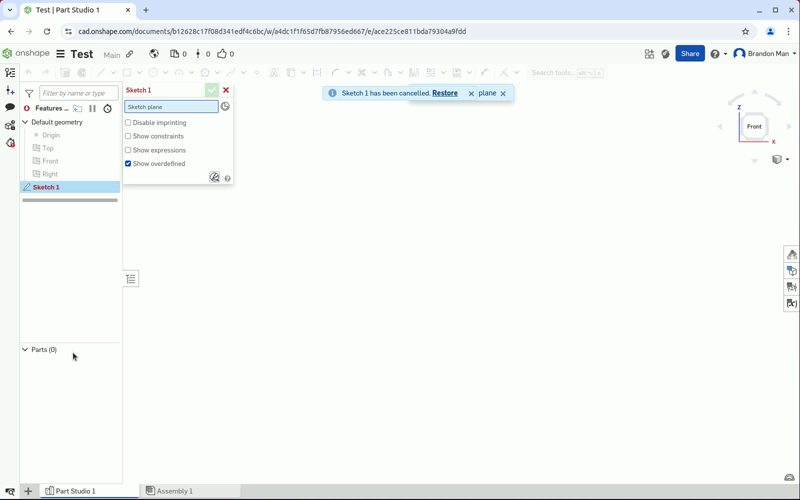
mouse_move(73, 163)
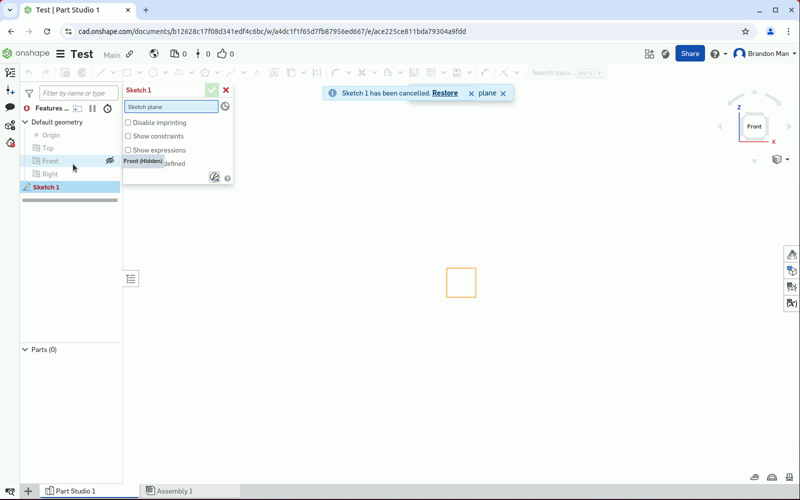
click(73, 163)
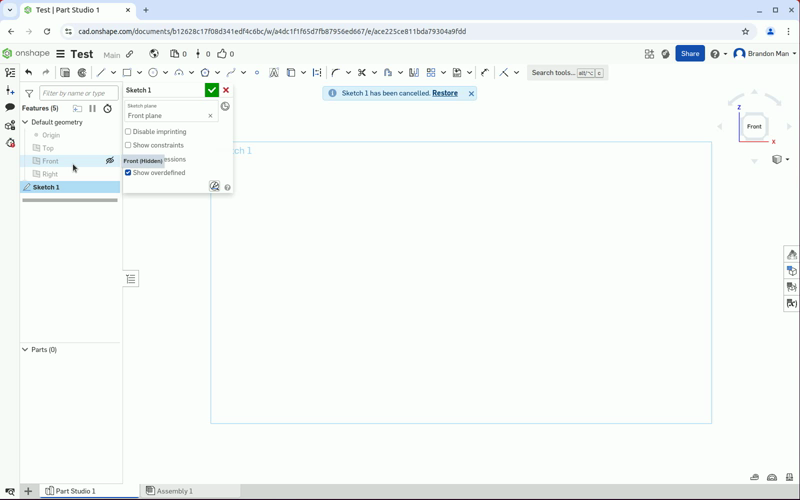
mouse_move(73, 352)
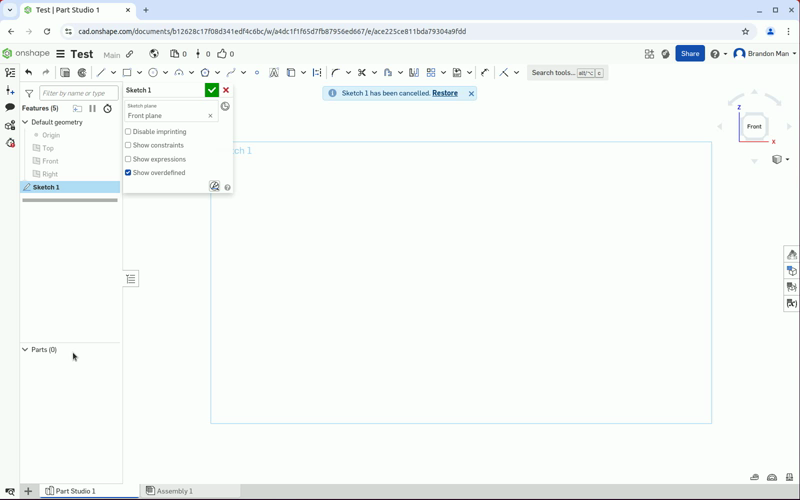
key(y)
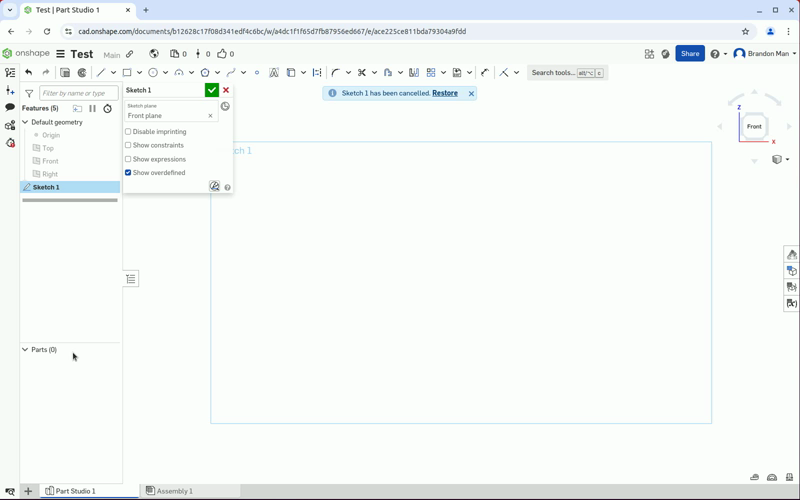
key(l)
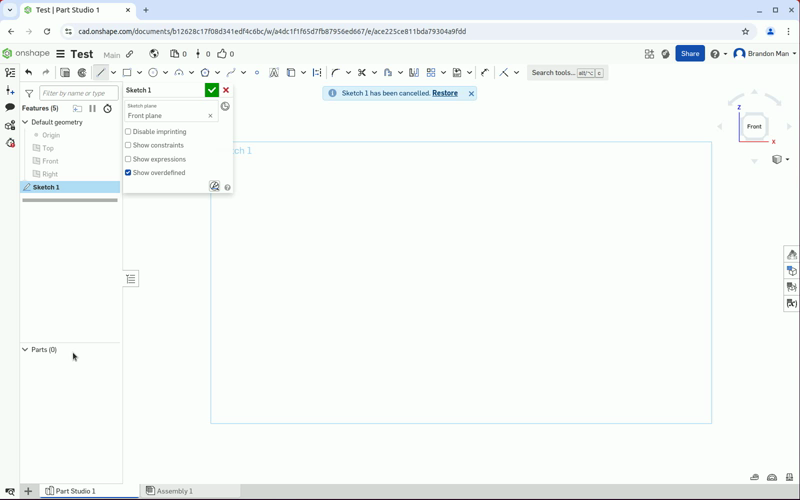
key_down(shift)
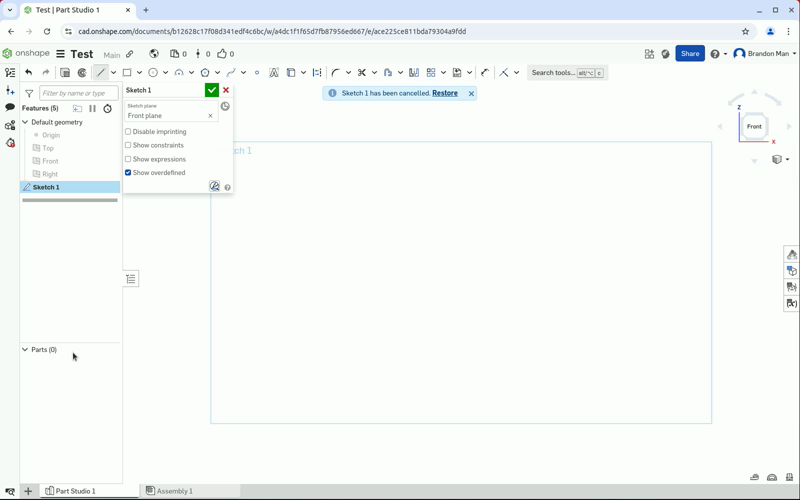
mouse_move(460, 282)
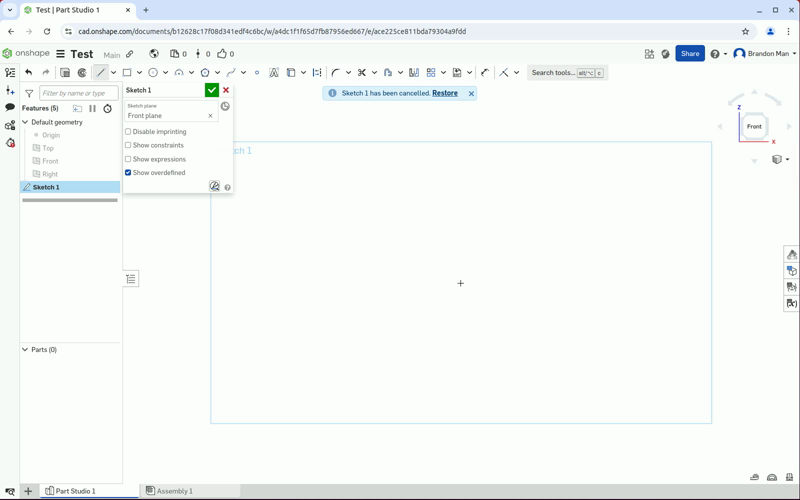
click(460, 282)
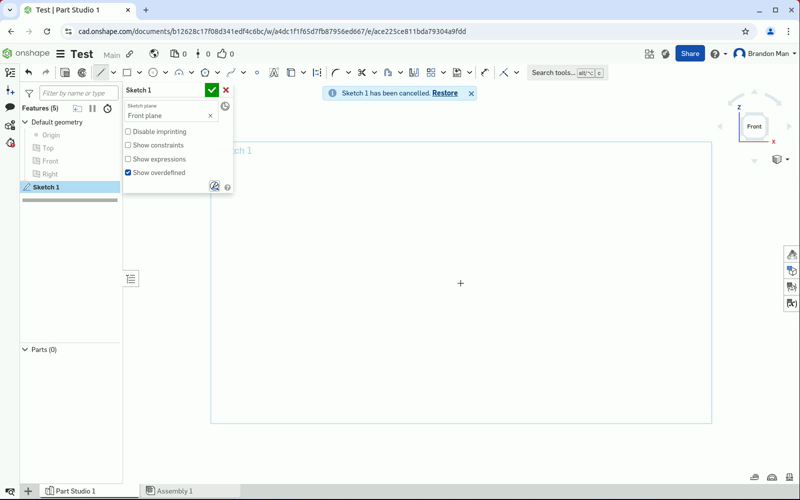
key_up(shift)
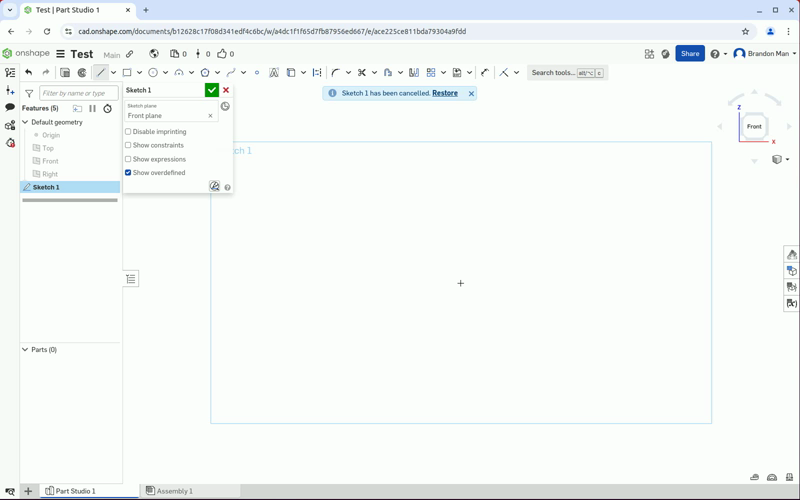
key_down(shift)
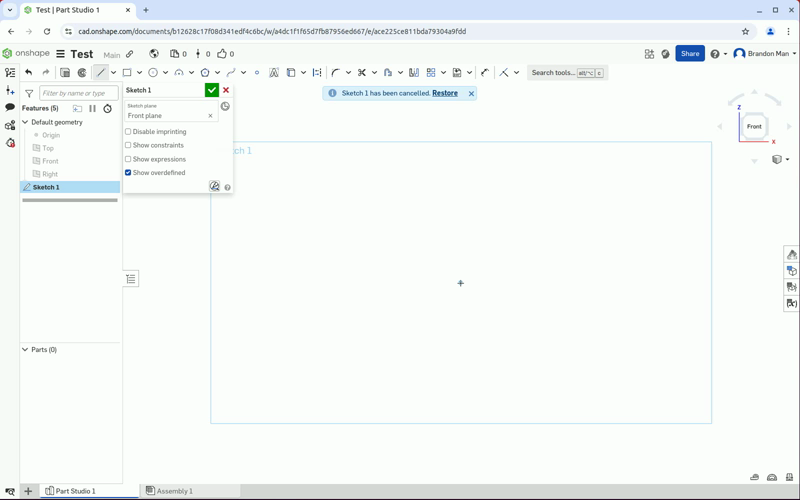
mouse_move(573, 282)
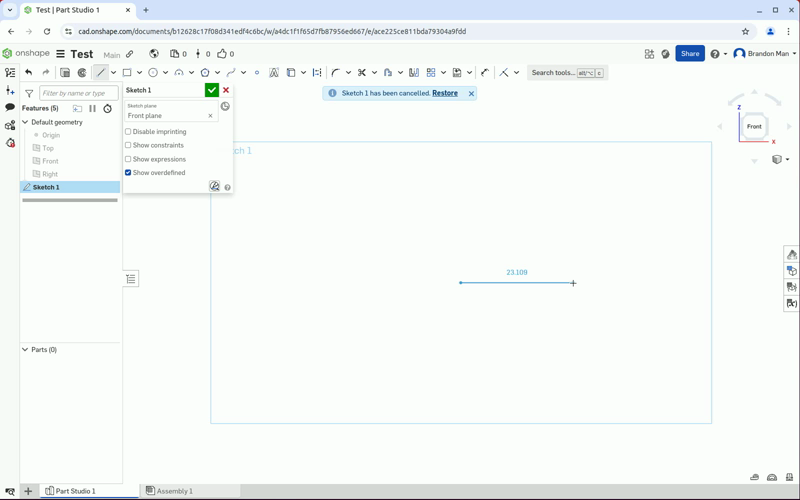
click(573, 282)
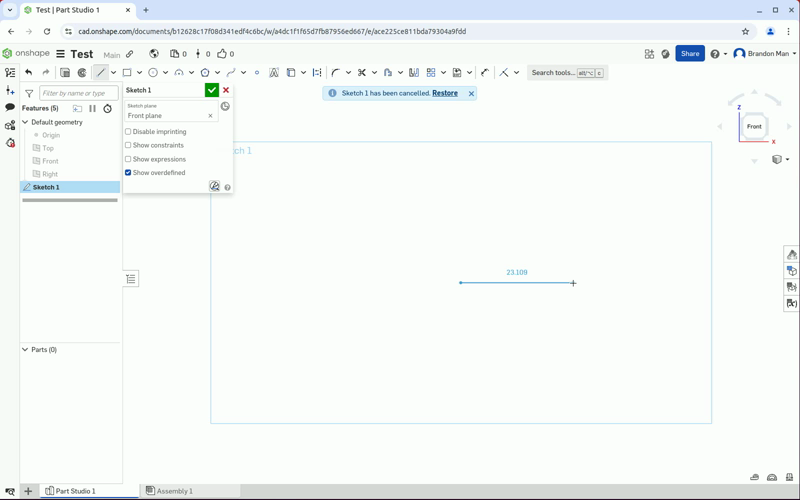
key_up(shift)
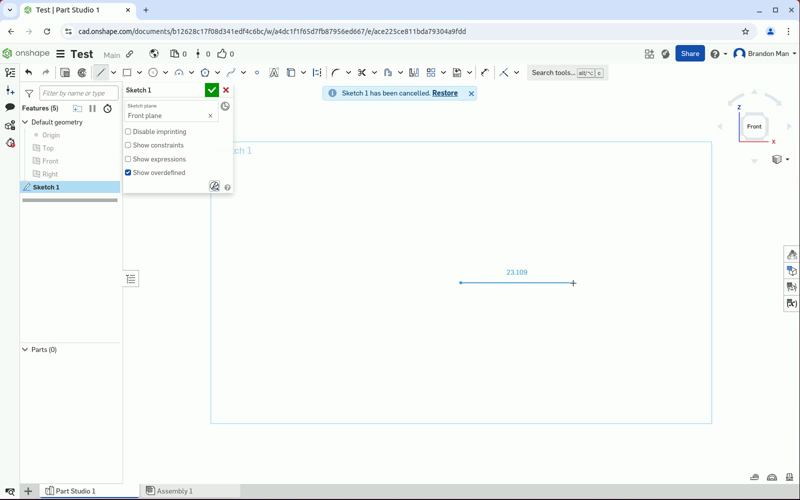
key_down(shift)
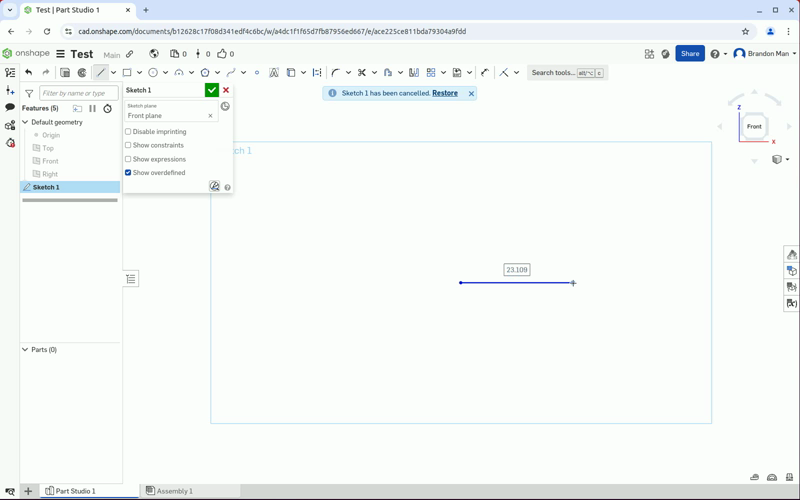
mouse_move(589, 282)
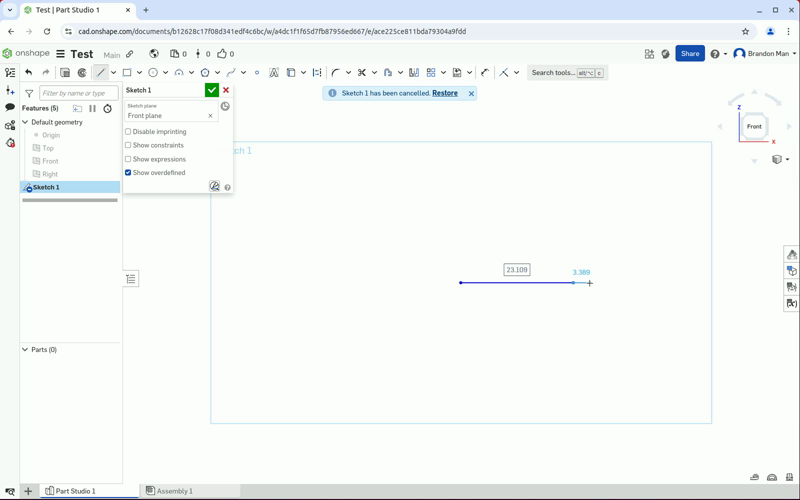
mouse_move(573, 235)
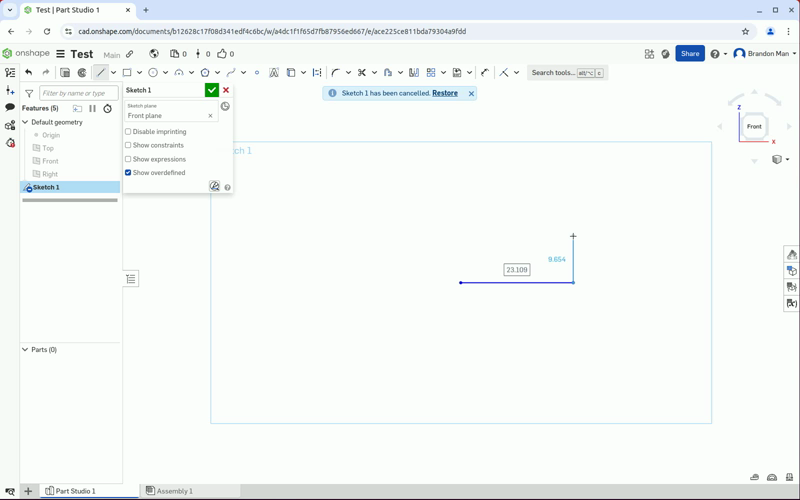
click(573, 235)
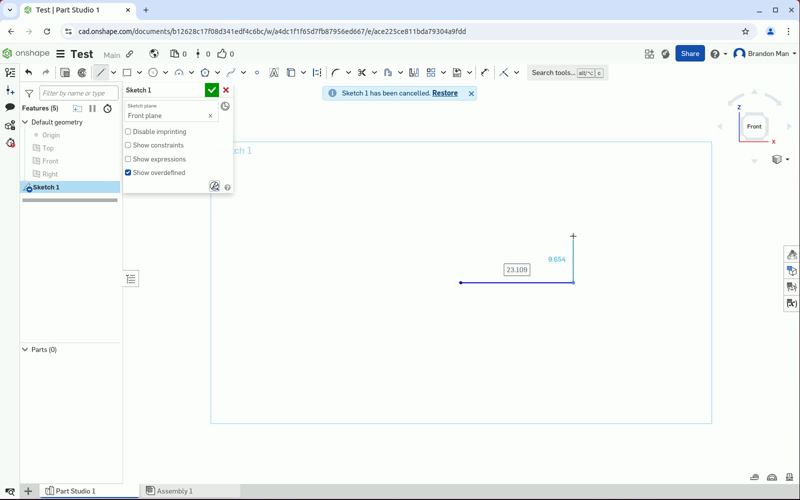
key_up(shift)
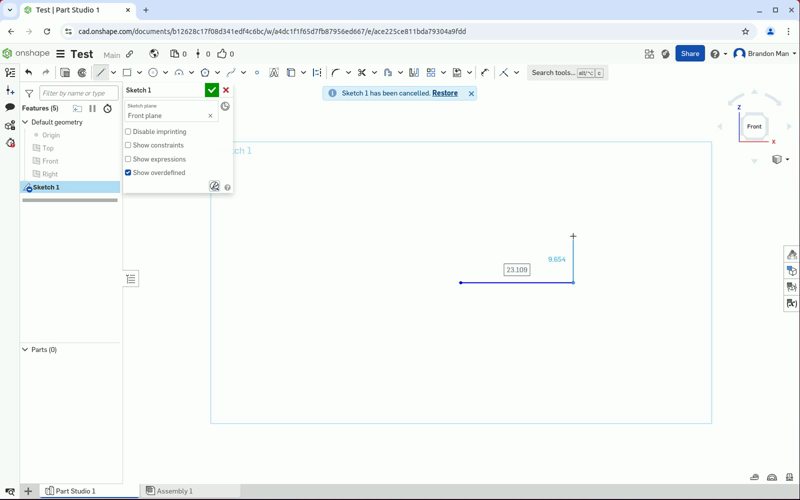
key_down(shift)
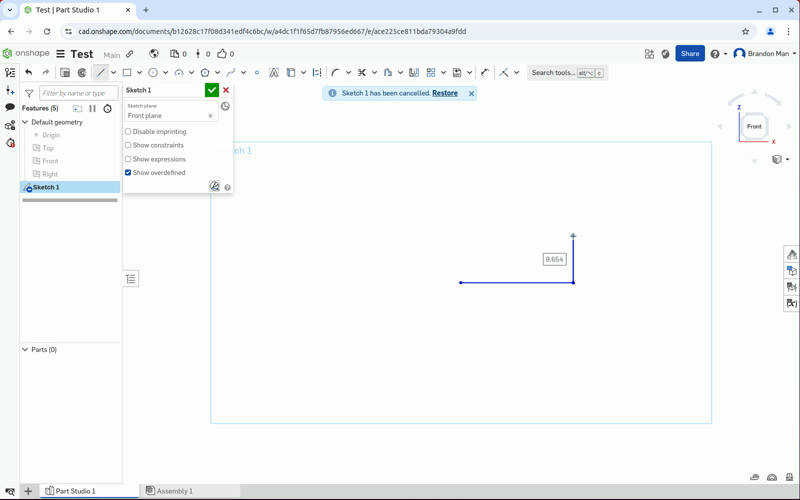
mouse_move(460, 235)
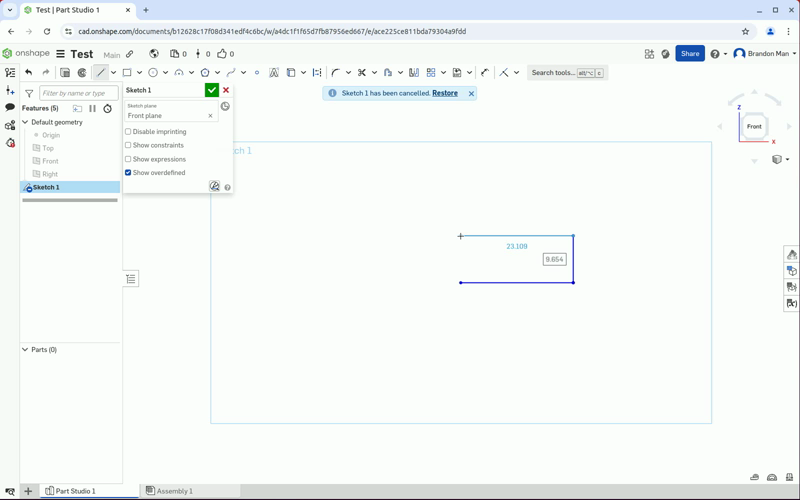
click(460, 235)
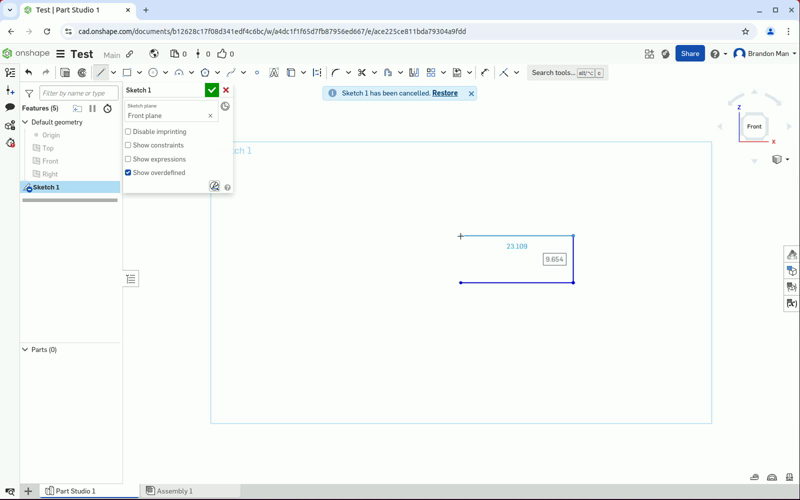
key_up(shift)
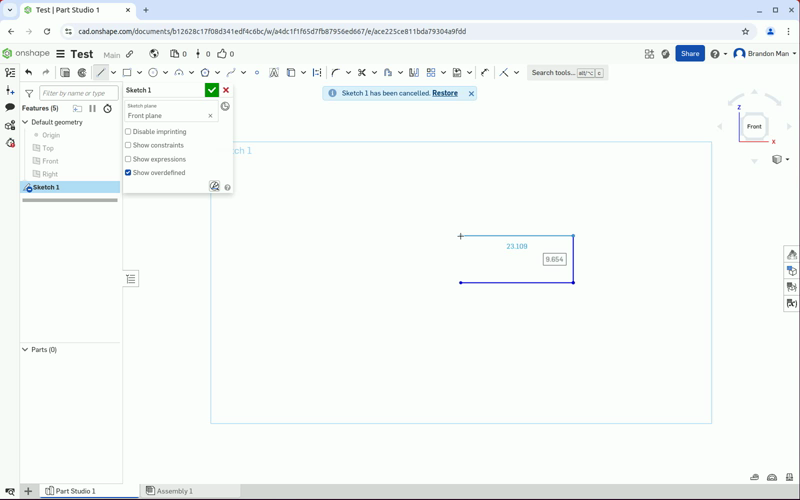
mouse_move(490, 235)
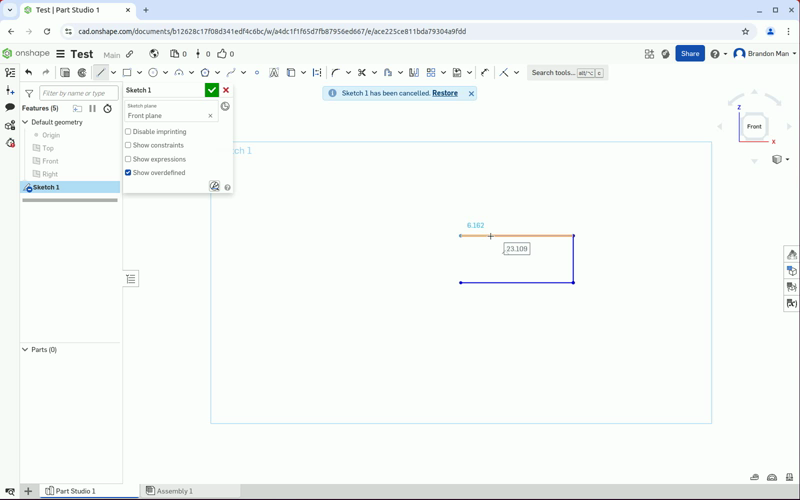
key_down(shift)
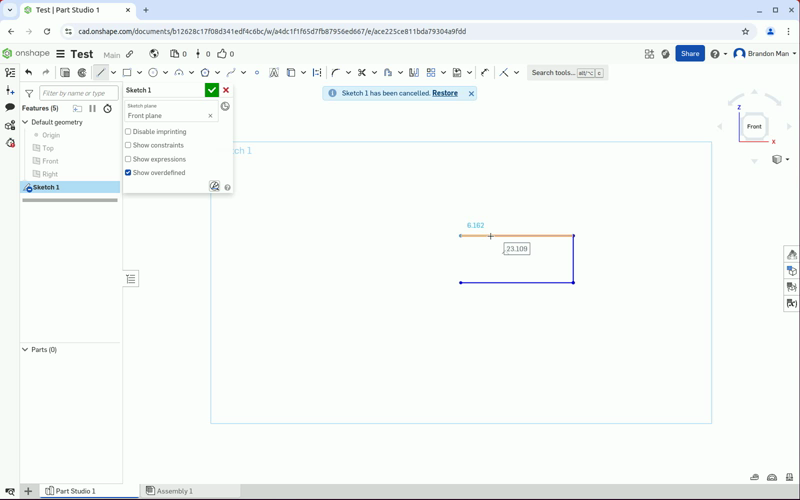
mouse_move(460, 282)
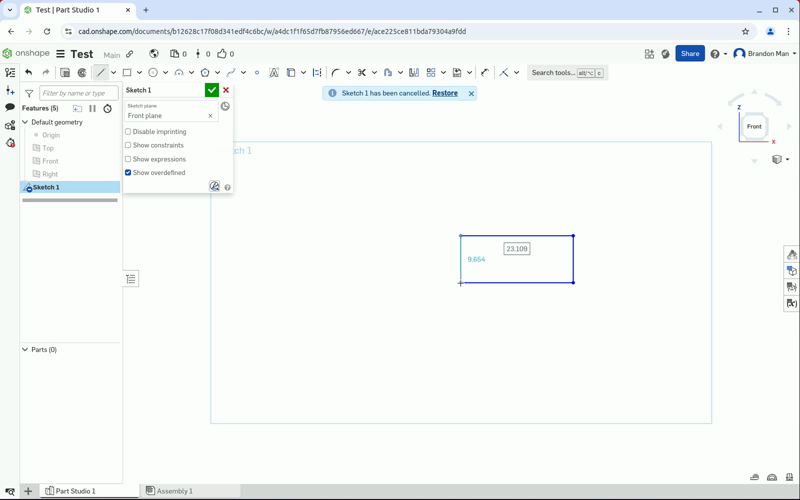
key_up(shift)
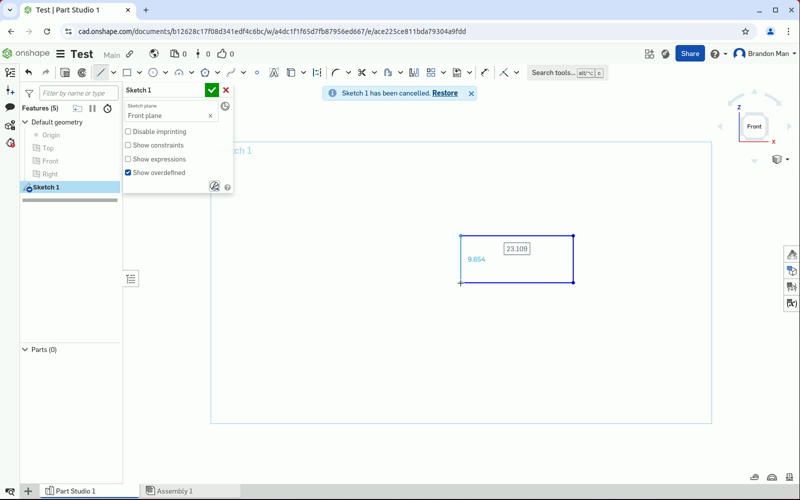
click(460, 282)
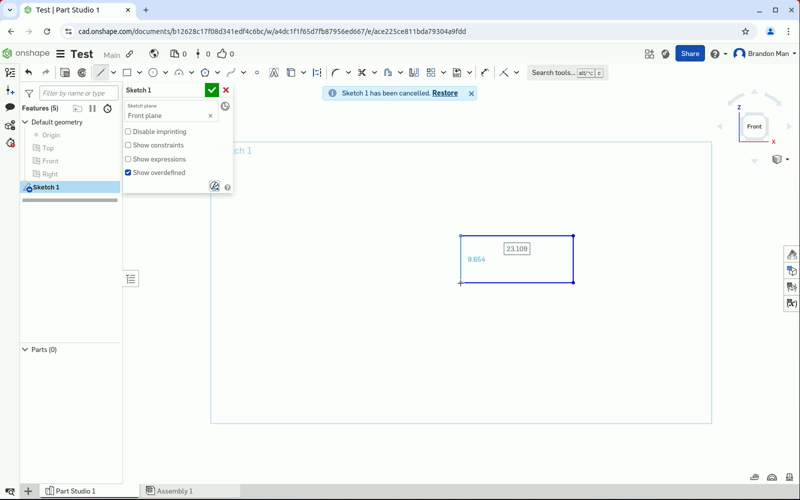
key(esc)
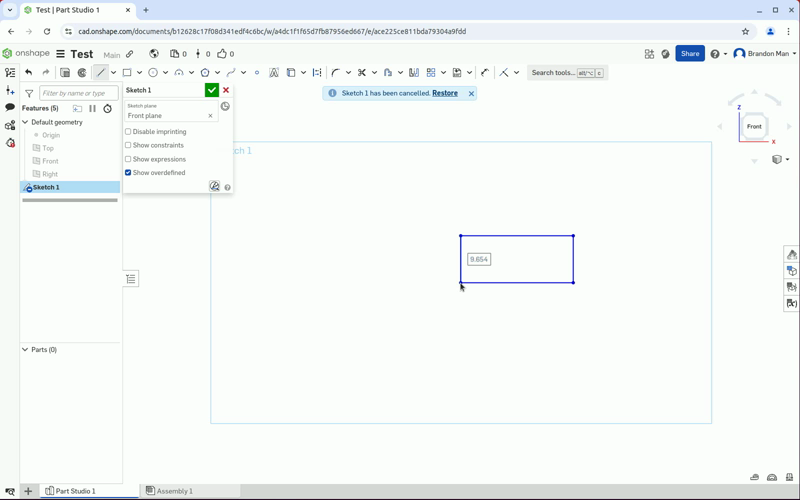
mouse_move(474, 267)
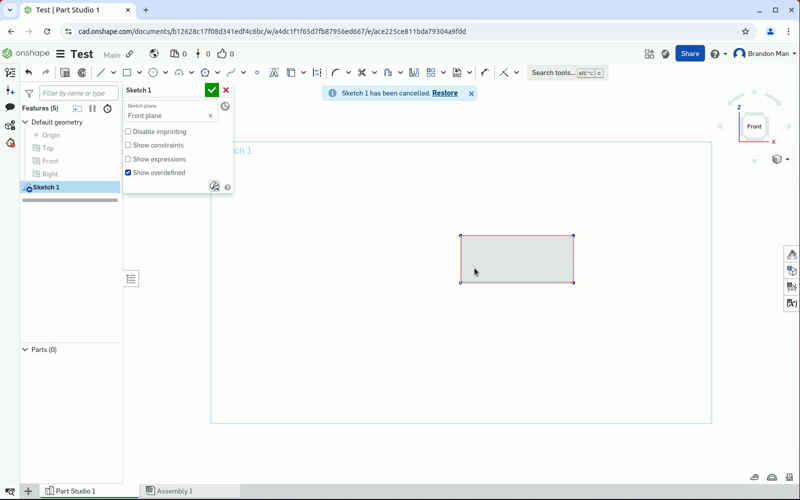
click(474, 267)
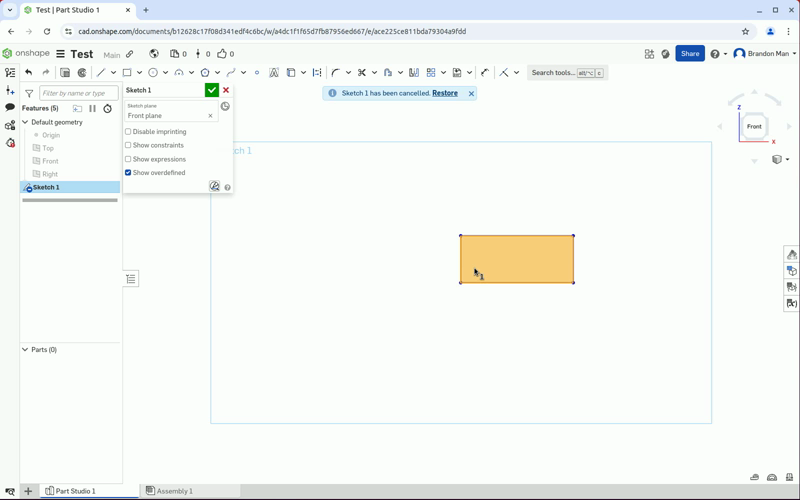
mouse_move(73, 352)
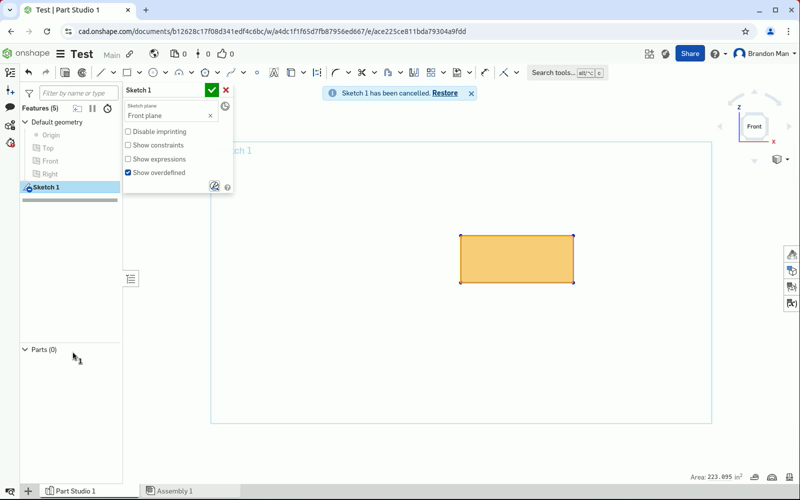
key(shift+y)
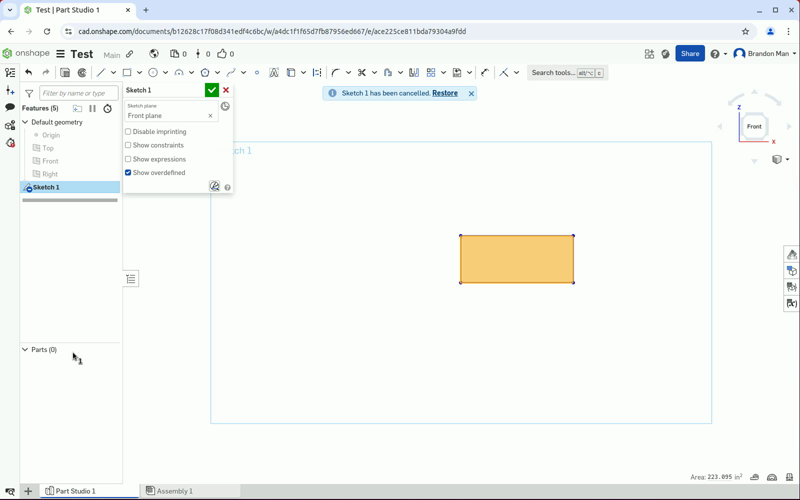
key(shift+e)
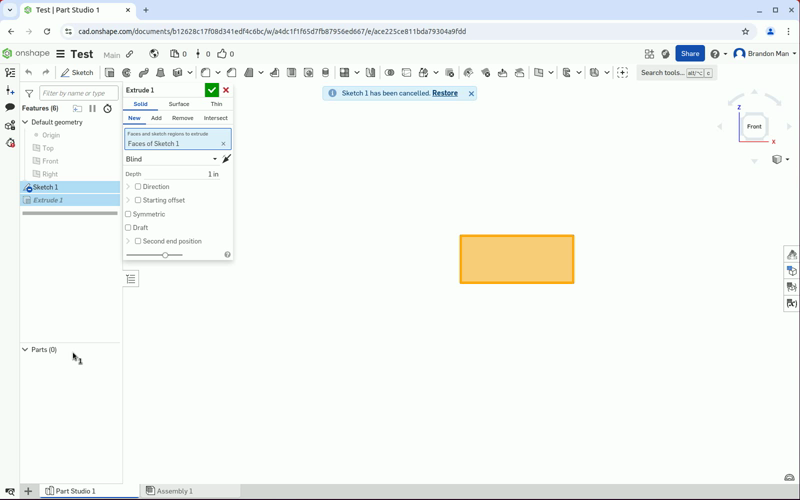
mouse_move(143, 106)
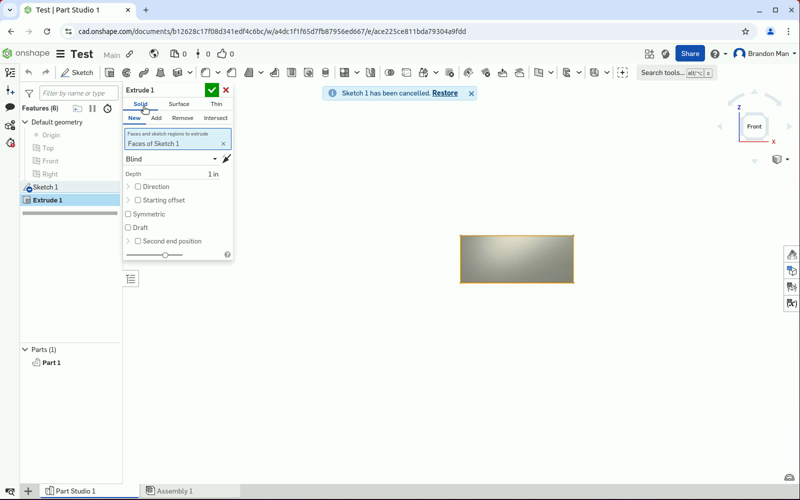
click(143, 106)
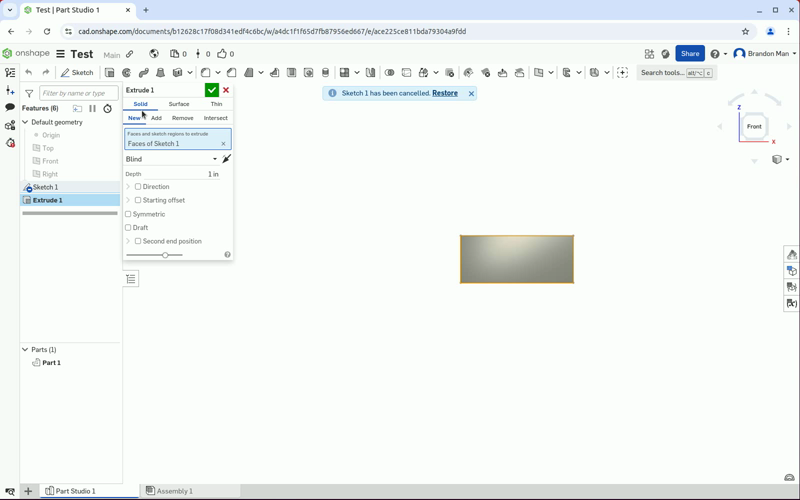
mouse_move(137, 120)
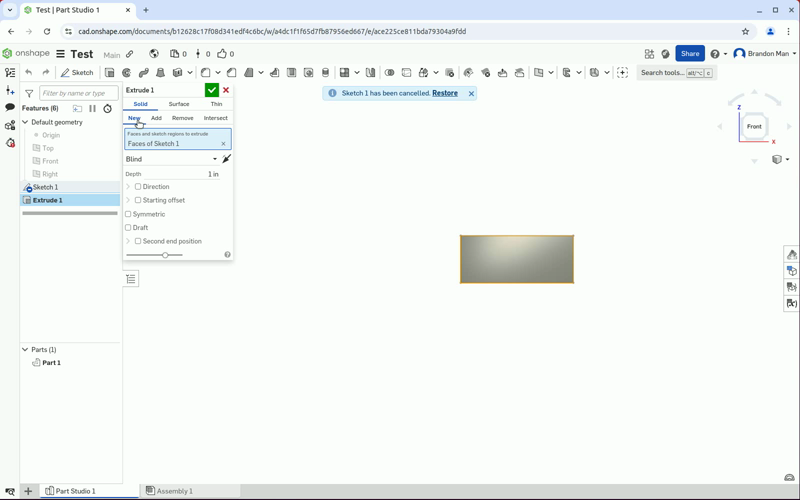
click(137, 120)
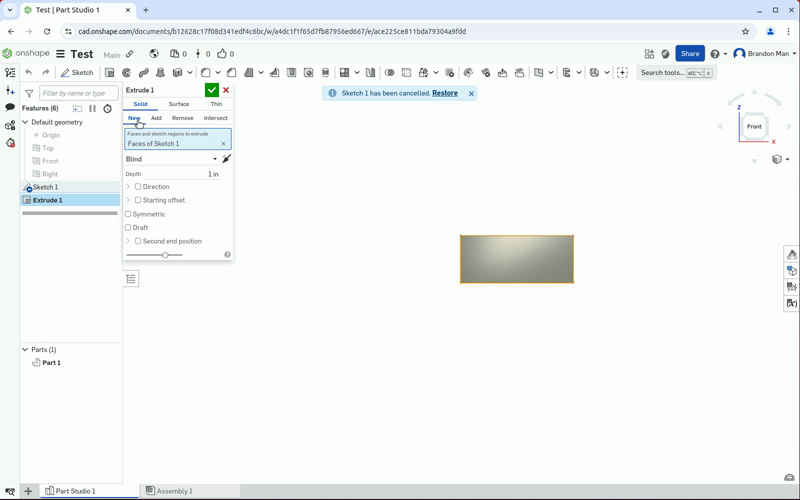
key(tab, 4)
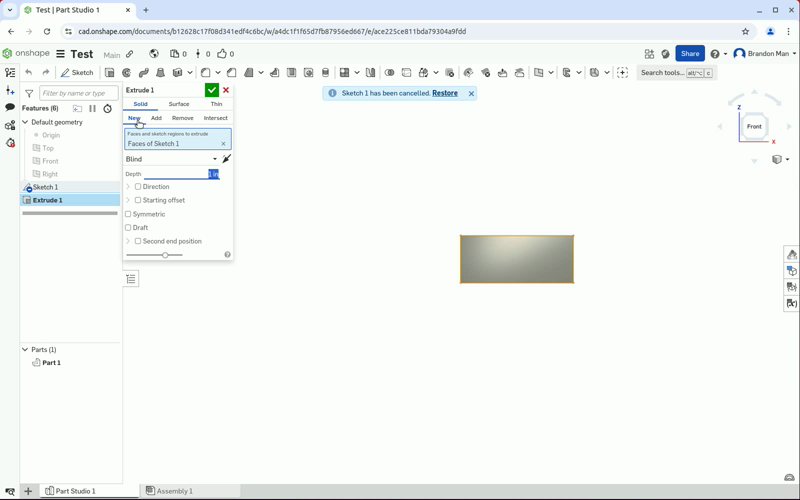
text(1.685)
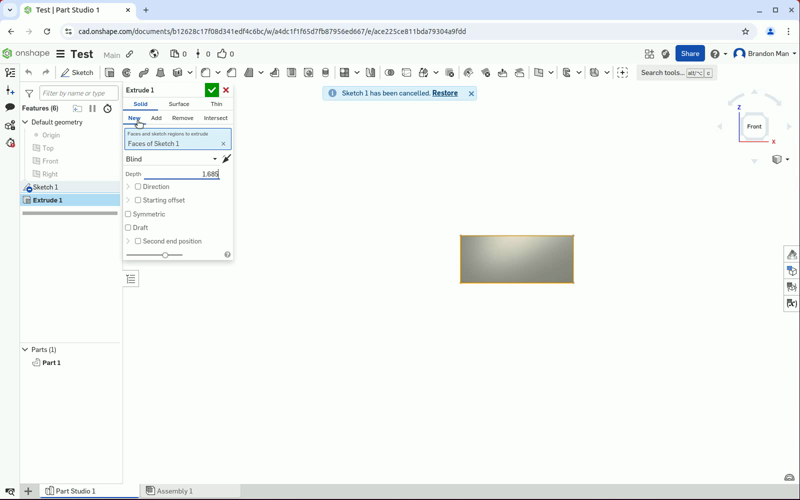
key(enter)
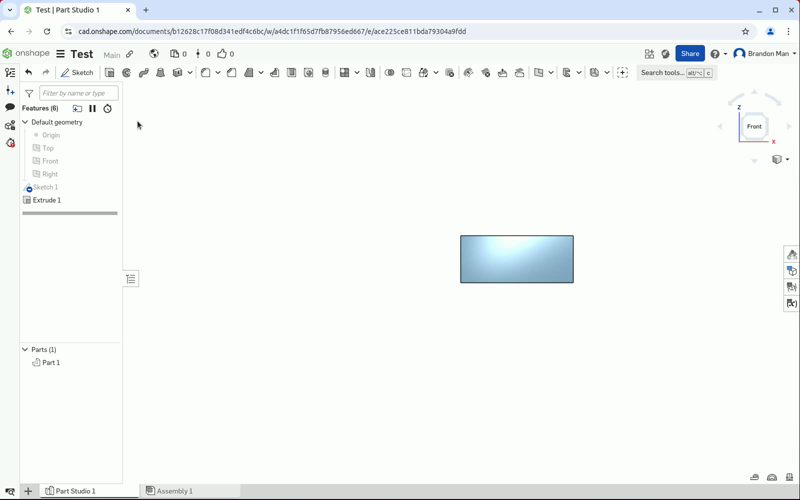
key(shift+h)
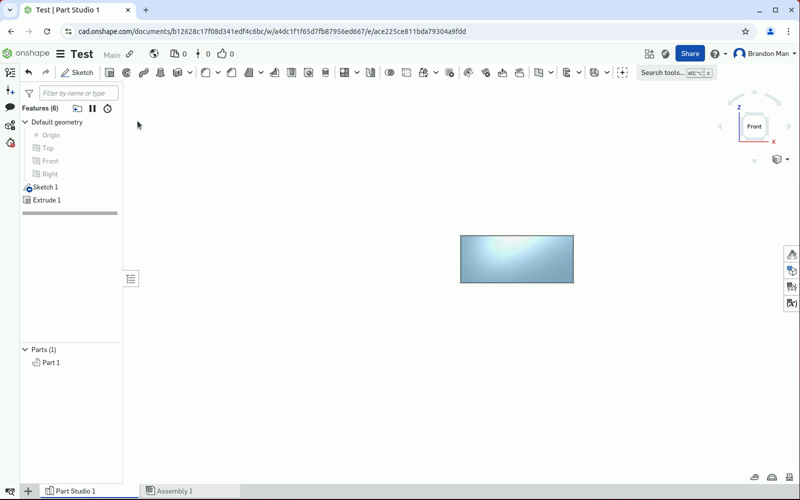
key(shift+h)
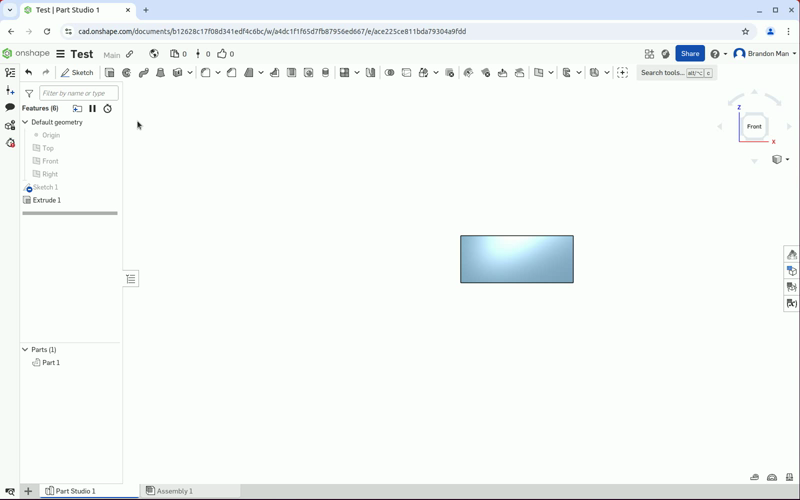
mouse_move(73, 189)
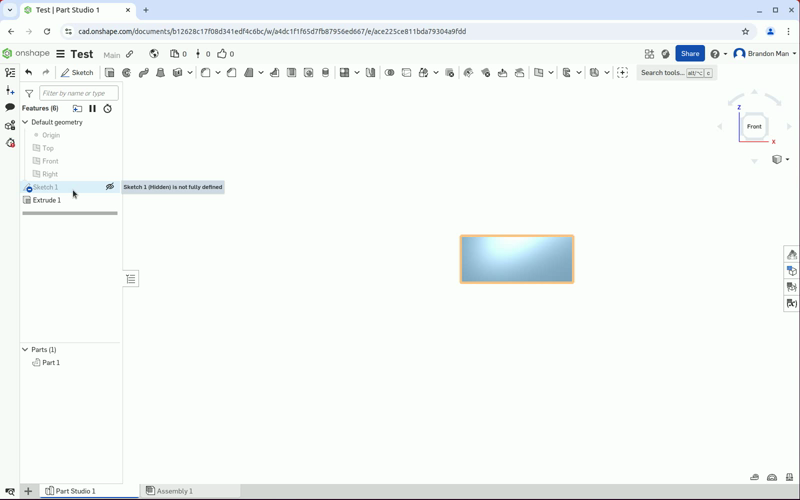
click(73, 189)
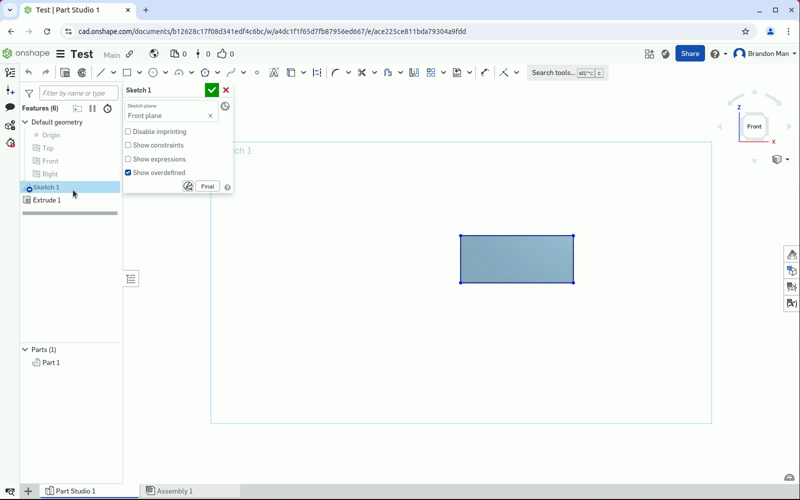
mouse_move(229, 92)
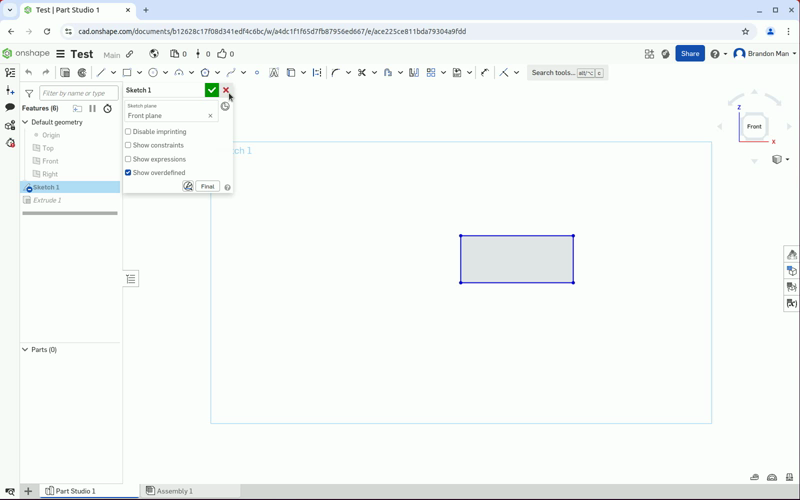
click(229, 92)
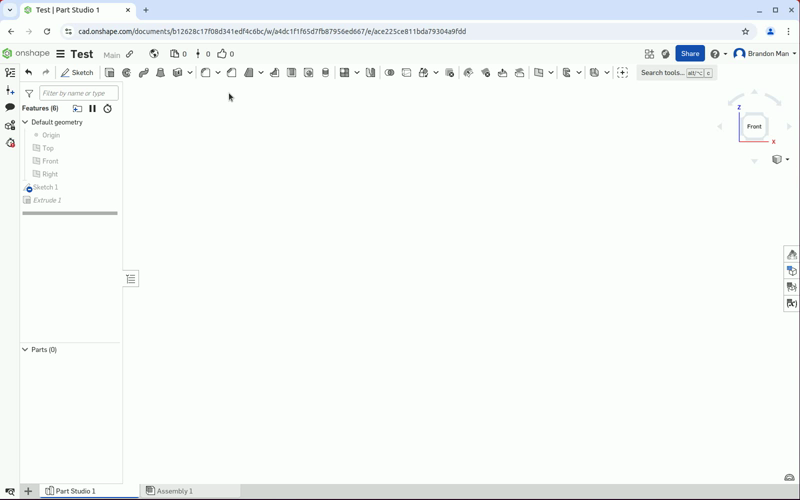
mouse_move(541, 75)
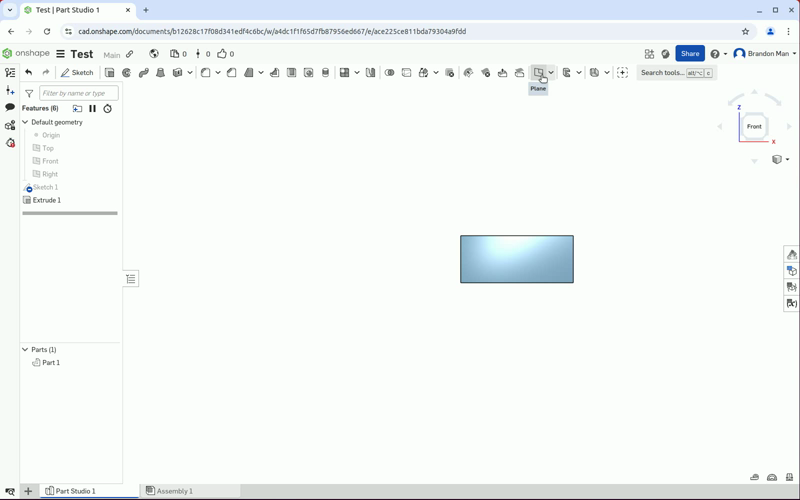
click(541, 75)
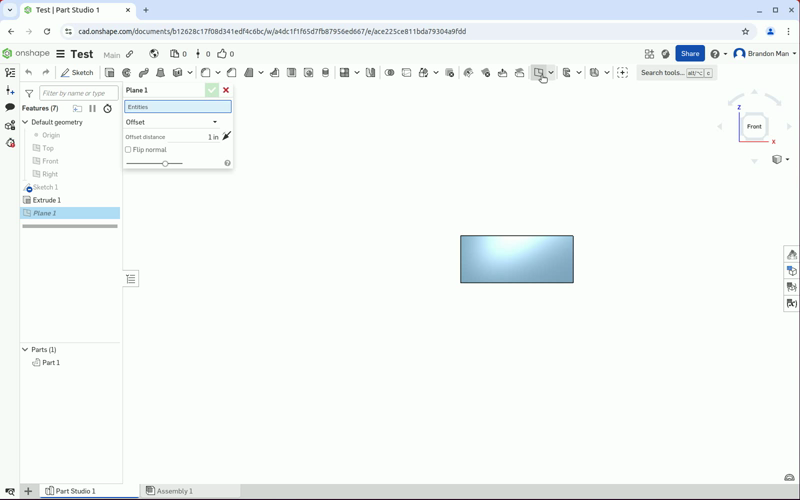
mouse_move(73, 163)
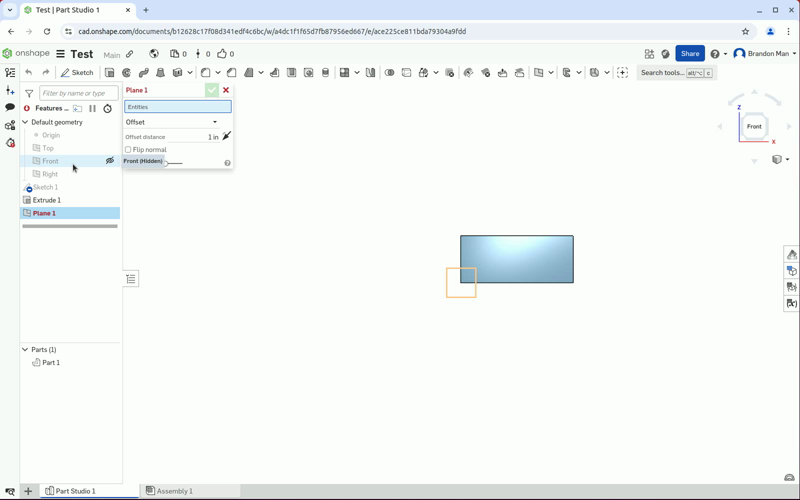
click(73, 163)
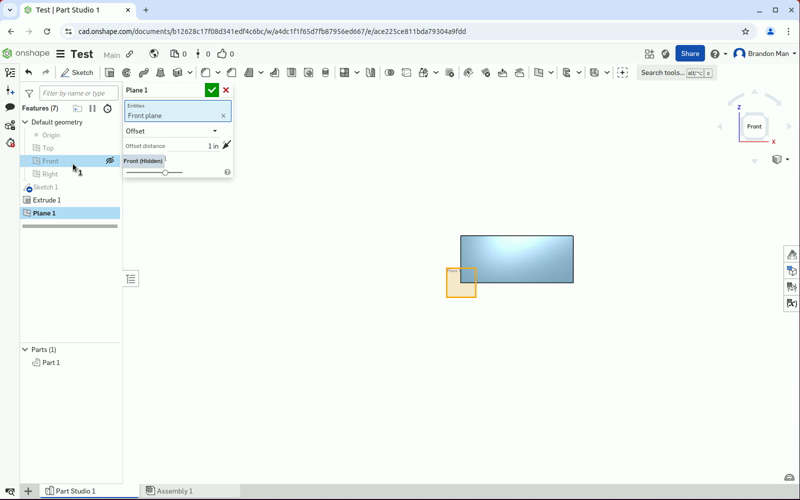
key(tab, 2)
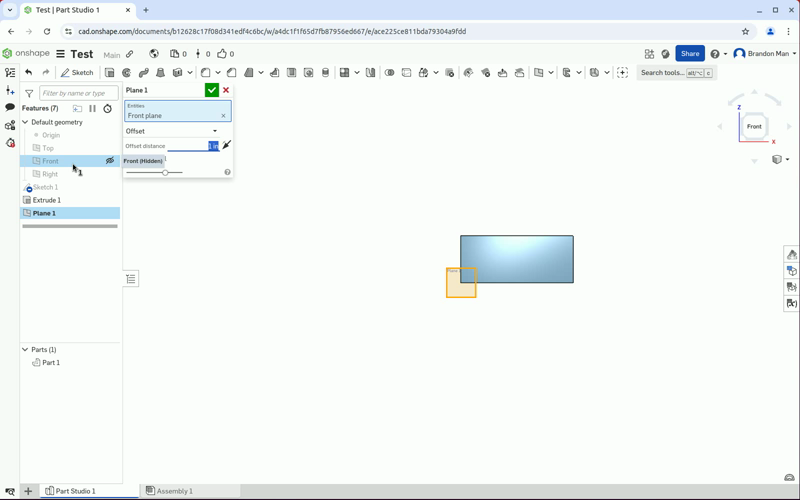
text(1.695)
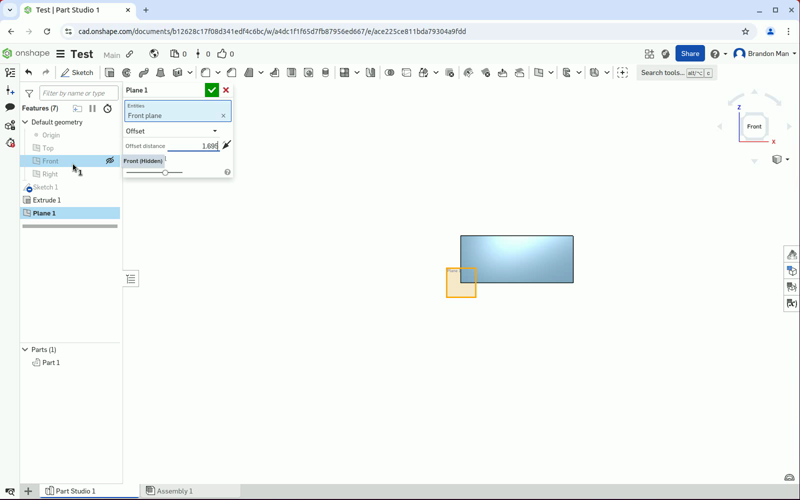
key(enter, 2)
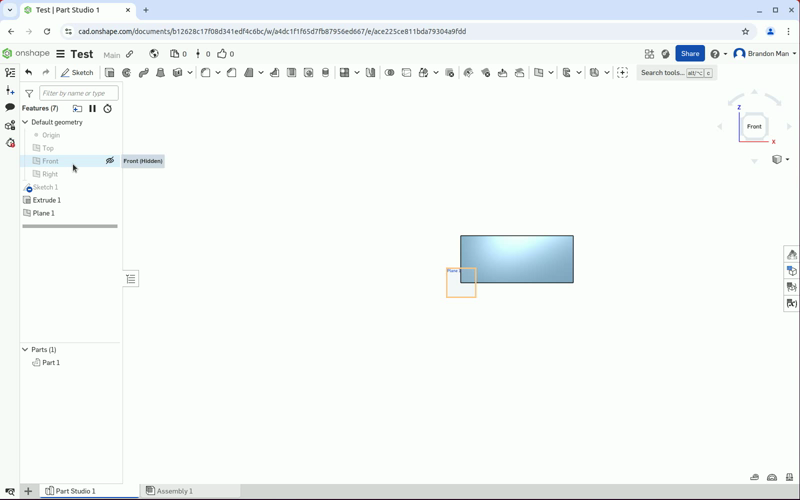
key(shift+s)
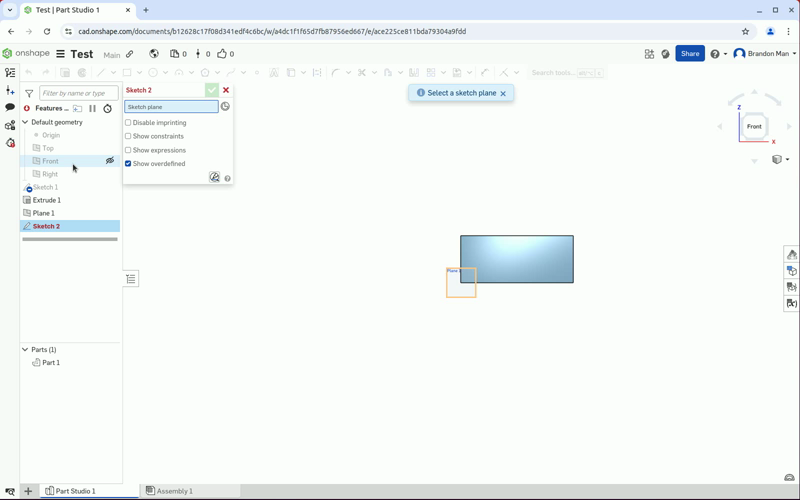
mouse_move(73, 215)
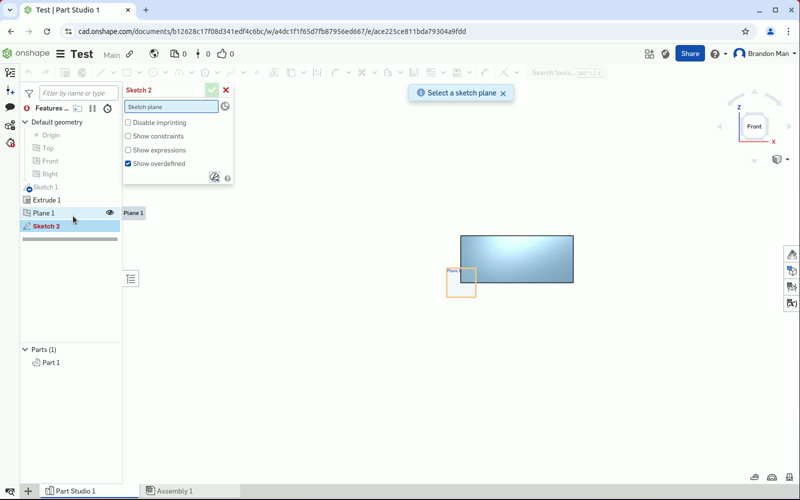
click(73, 215)
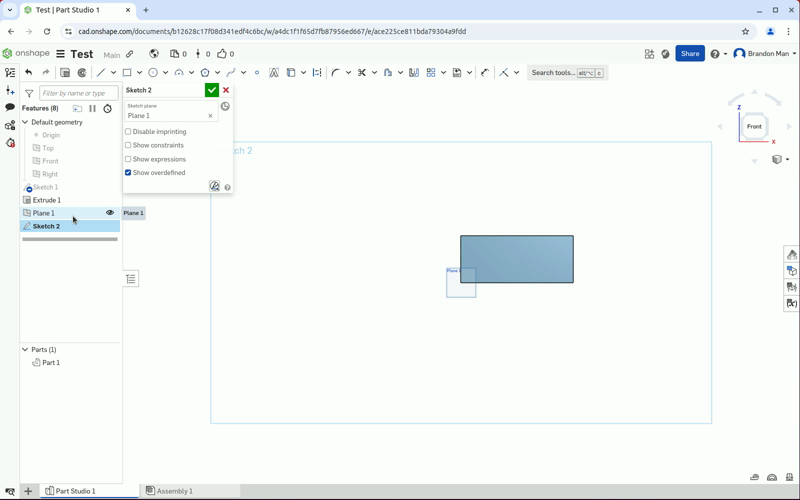
mouse_move(73, 352)
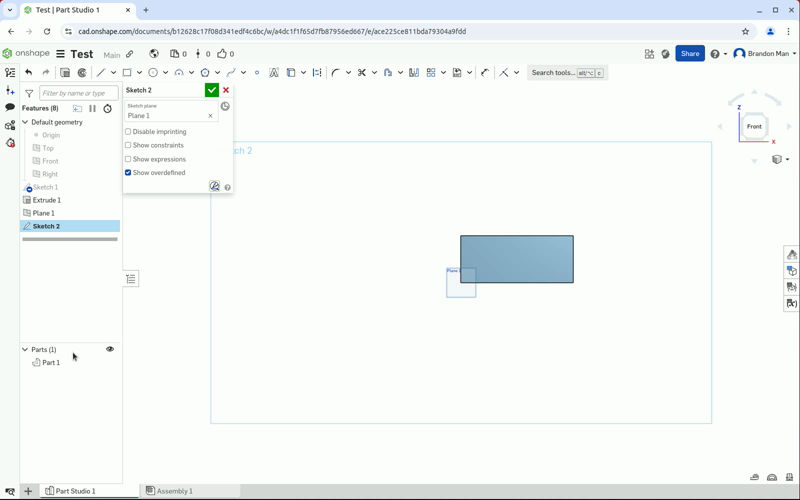
key(y)
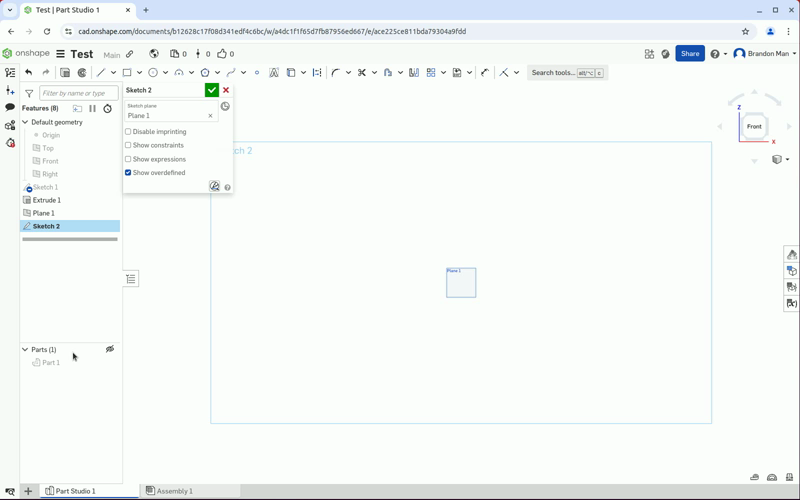
key(c)
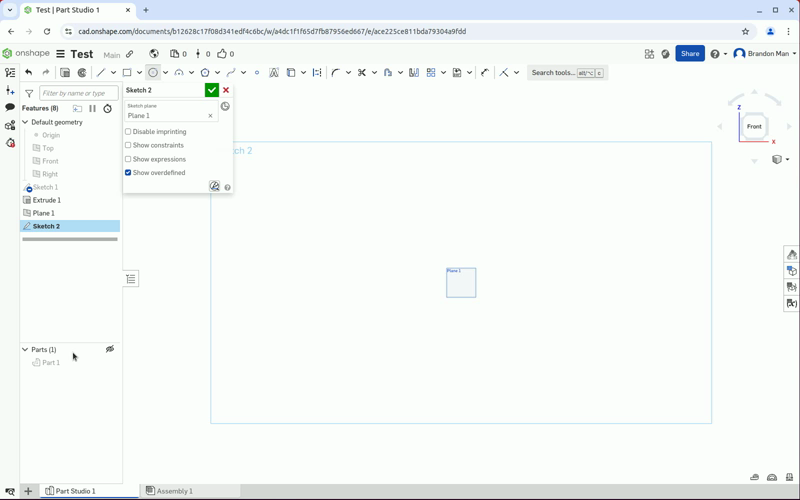
key_down(shift)
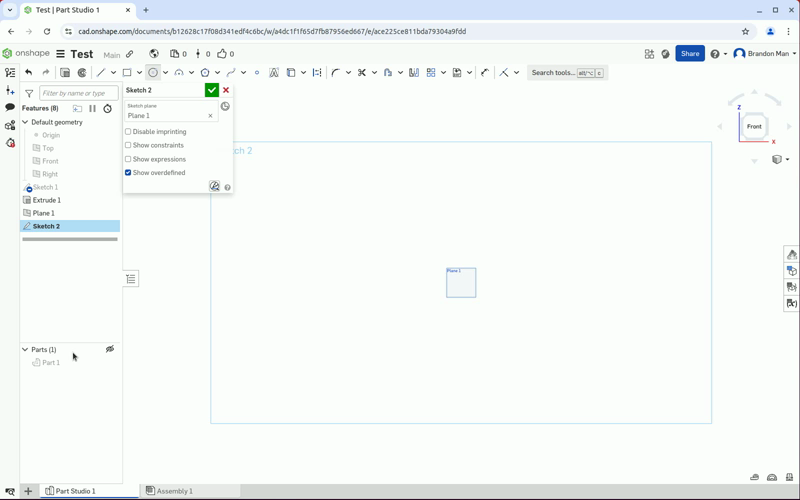
mouse_move(554, 261)
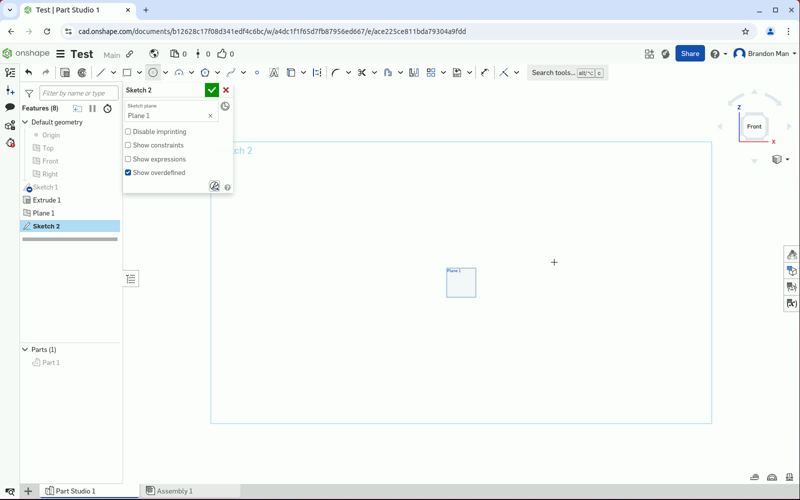
click(554, 261)
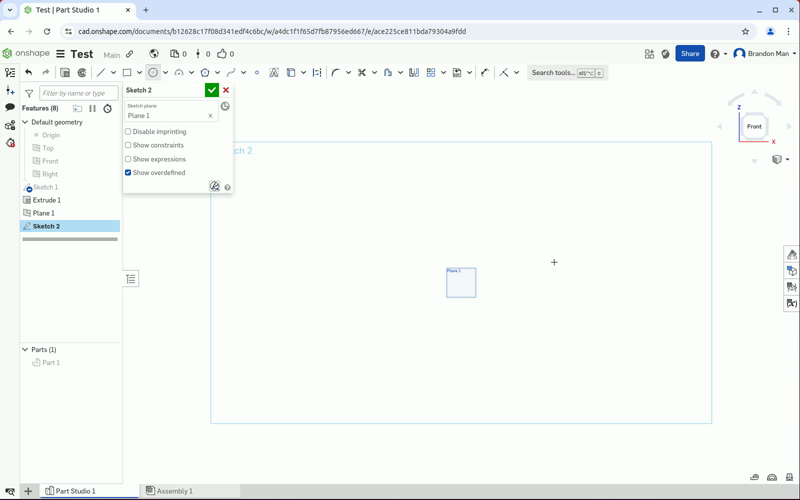
key_up(shift)
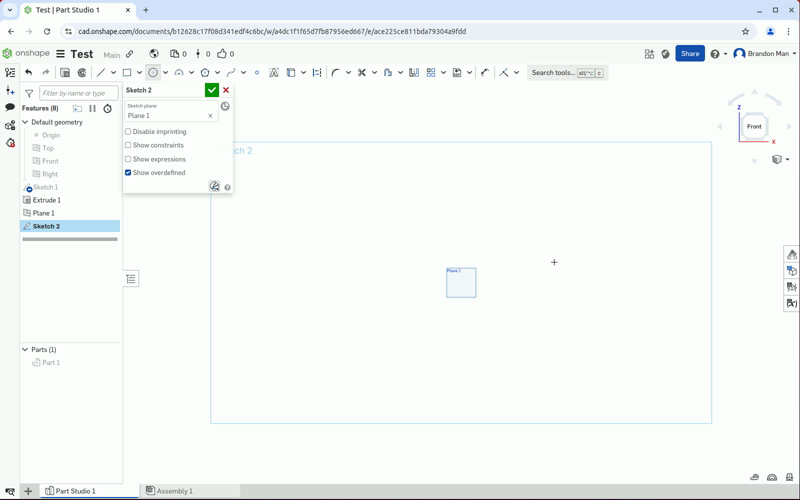
mouse_move(564, 261)
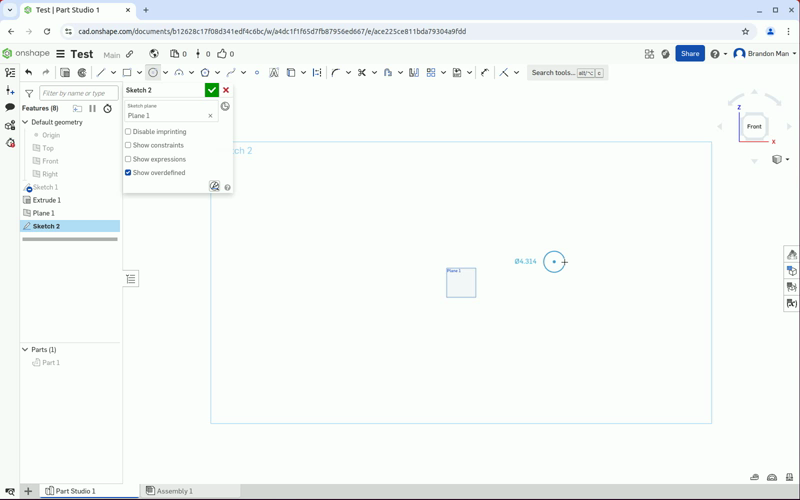
click(564, 261)
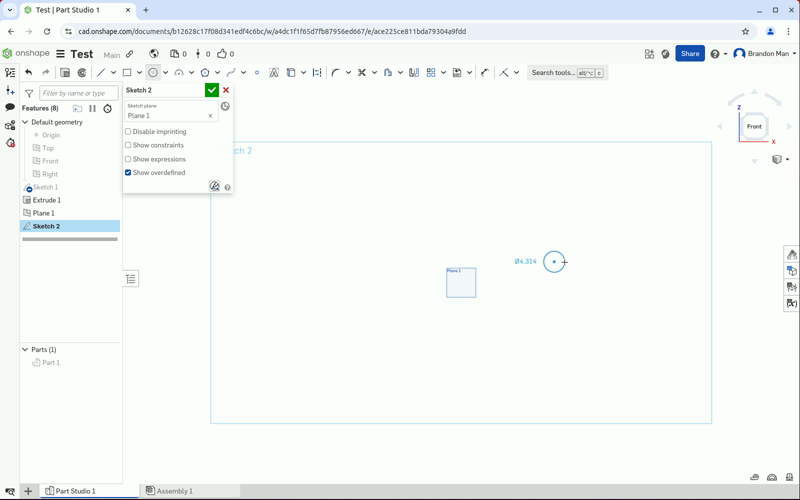
key(esc)
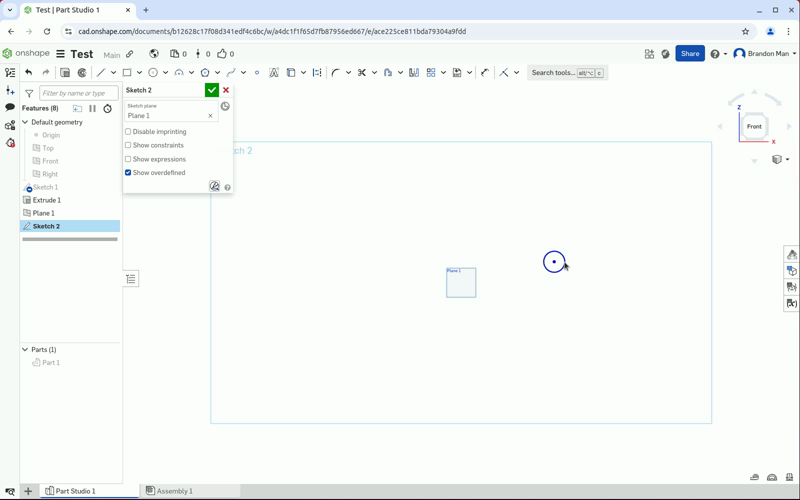
mouse_move(549, 268)
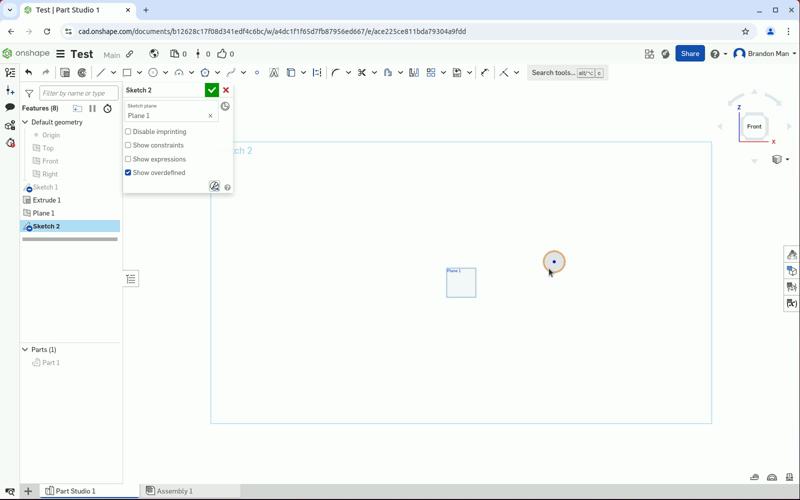
scroll(6)
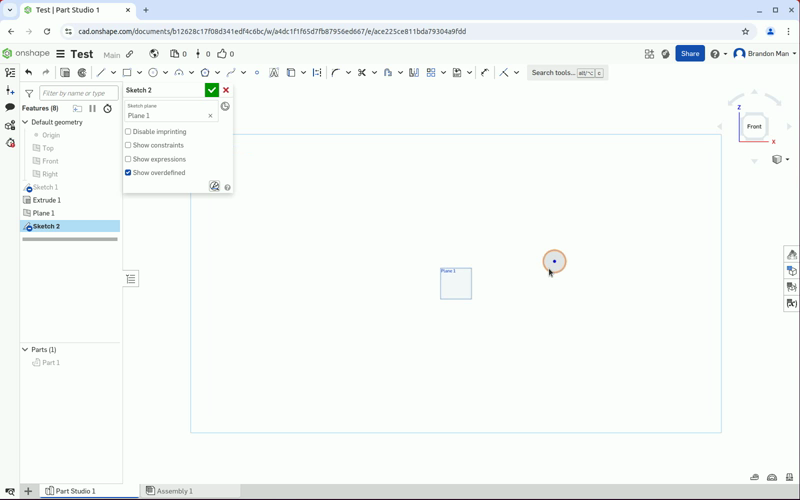
scroll(6)
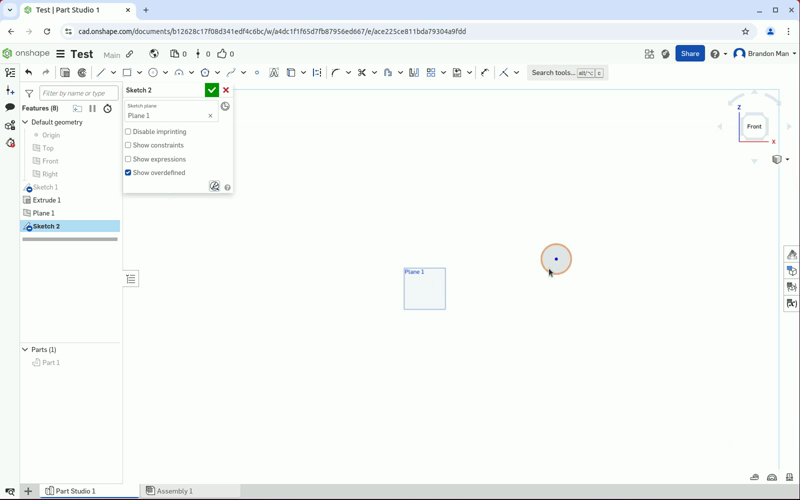
scroll(6)
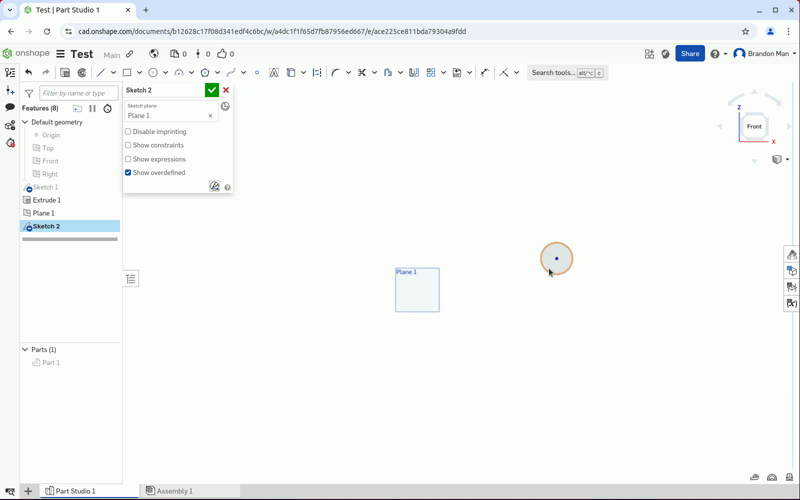
scroll(6)
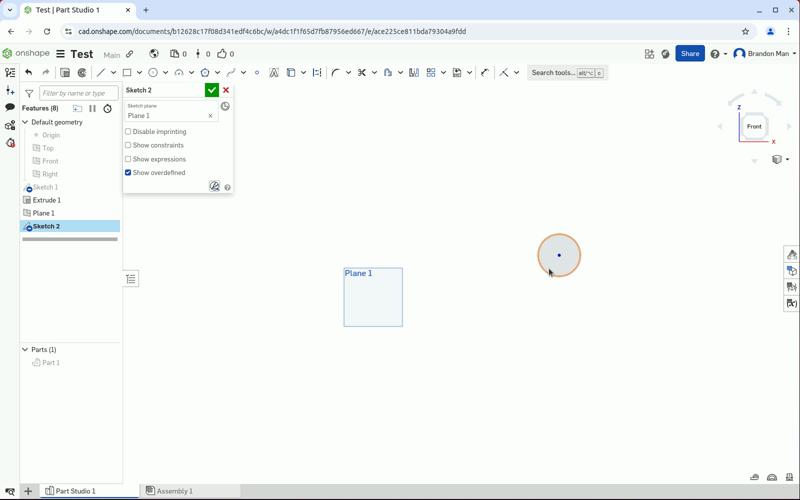
scroll(6)
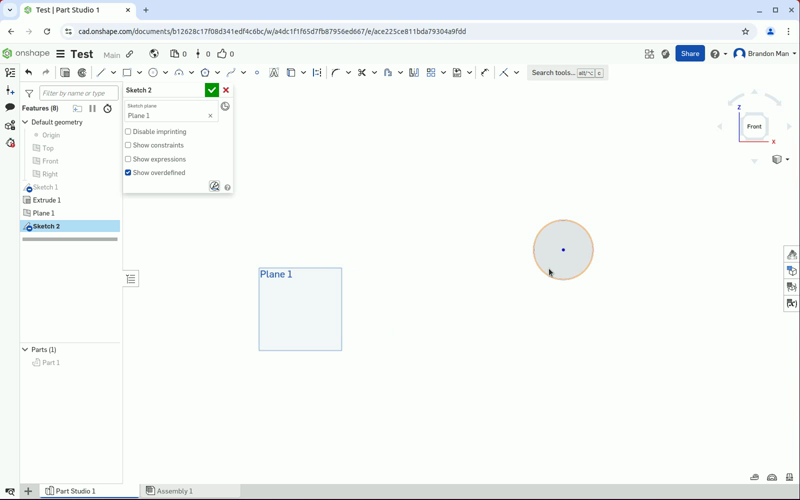
scroll(6)
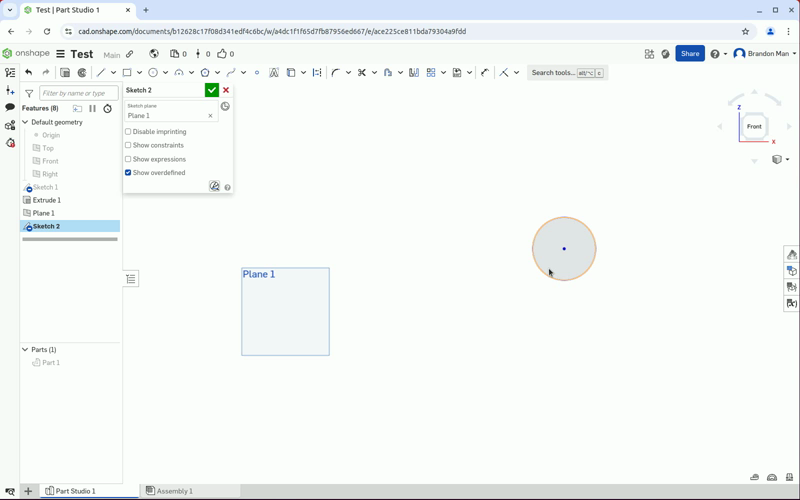
scroll(6)
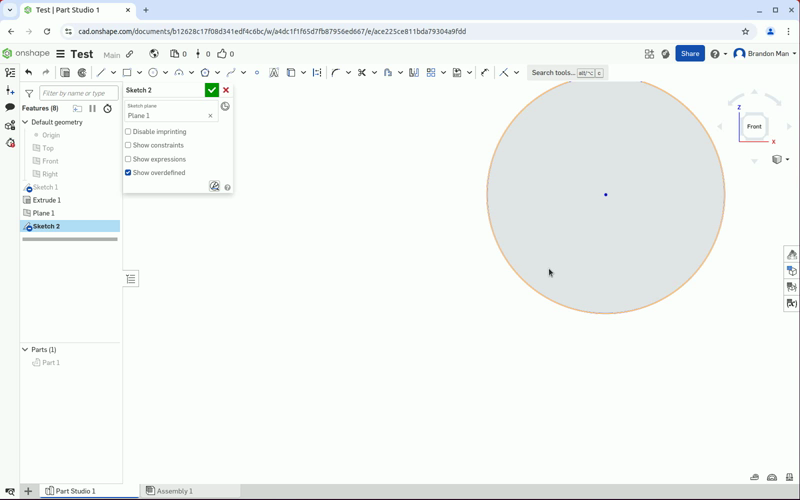
click(549, 268)
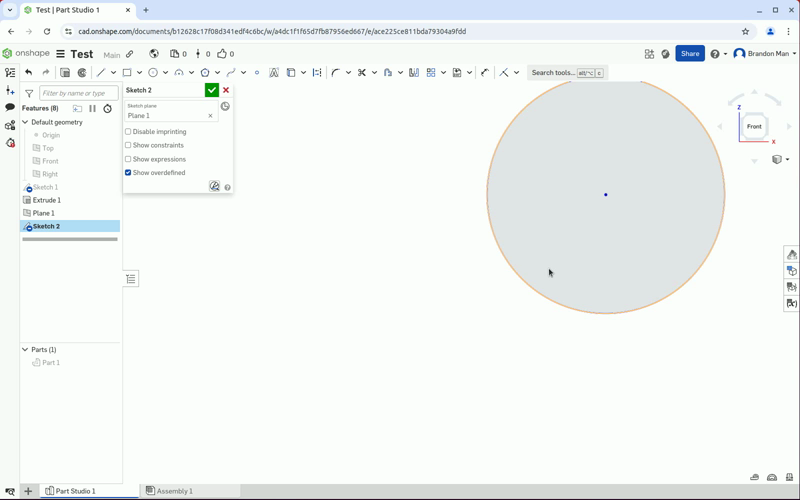
scroll(-6)
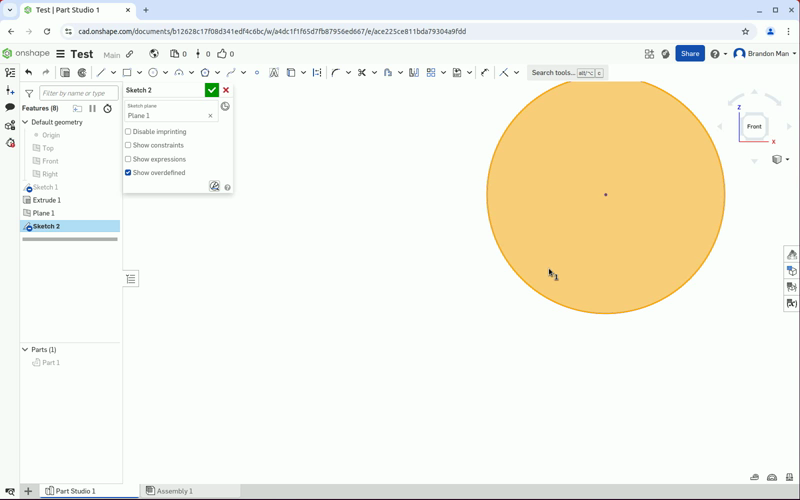
scroll(-6)
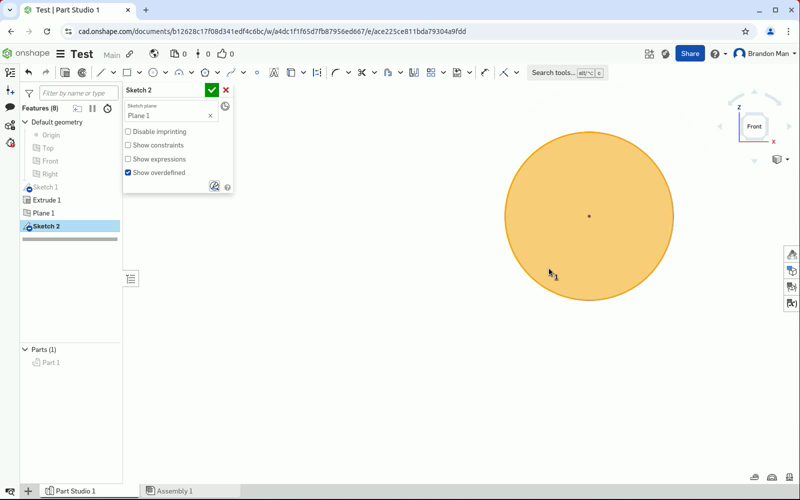
scroll(-6)
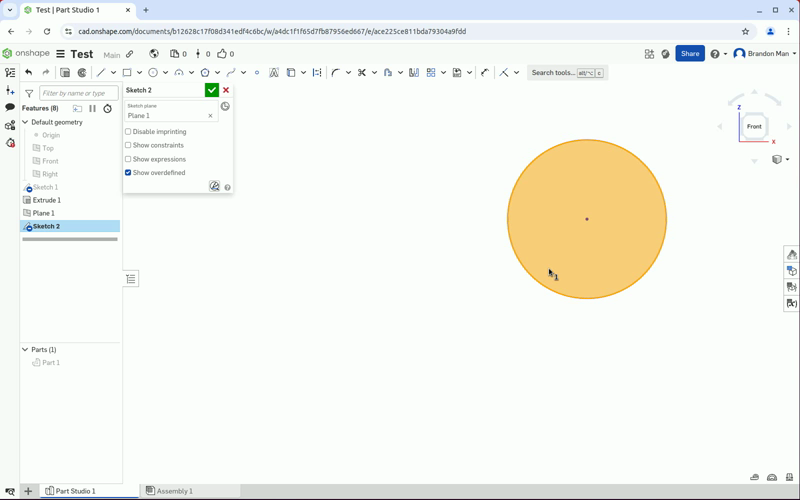
scroll(-6)
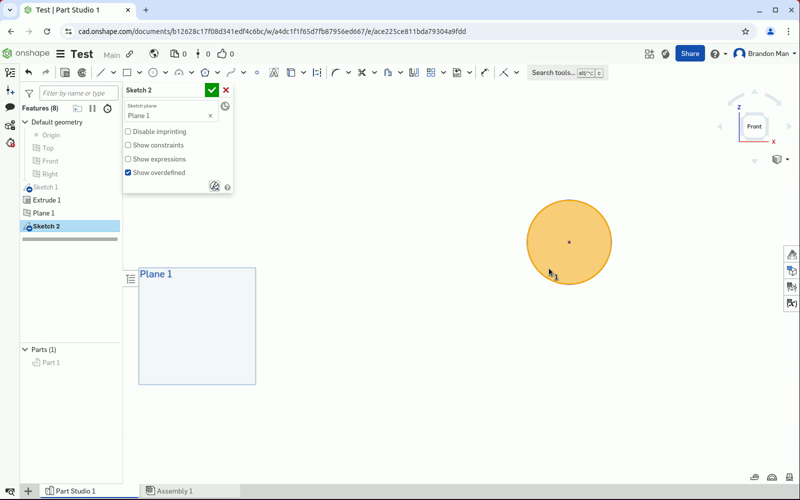
scroll(-6)
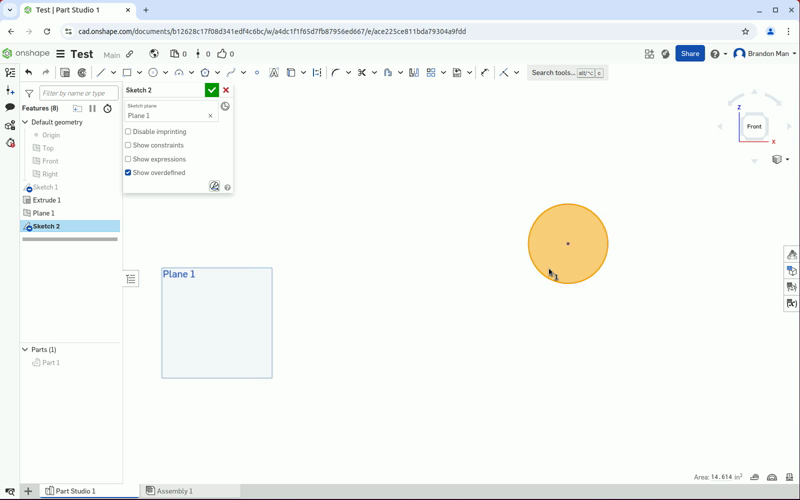
scroll(-6)
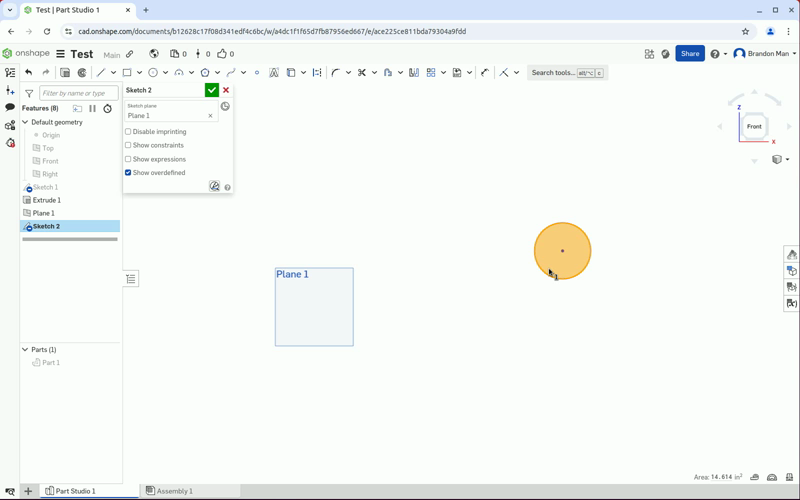
scroll(-6)
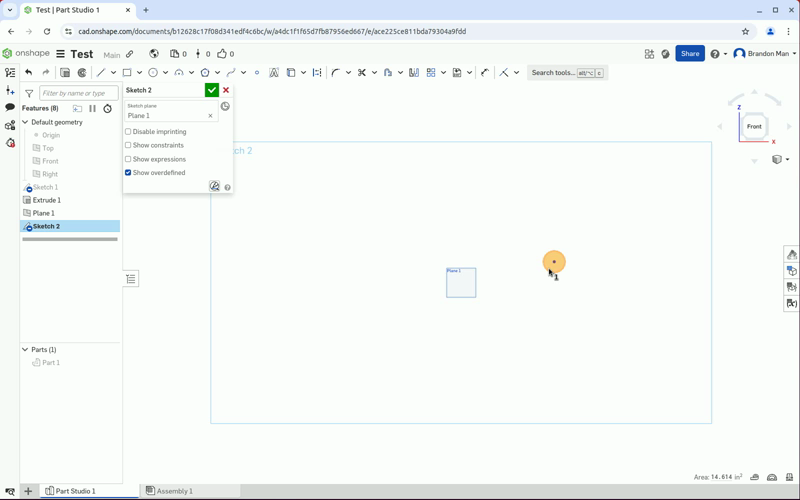
mouse_move(73, 352)
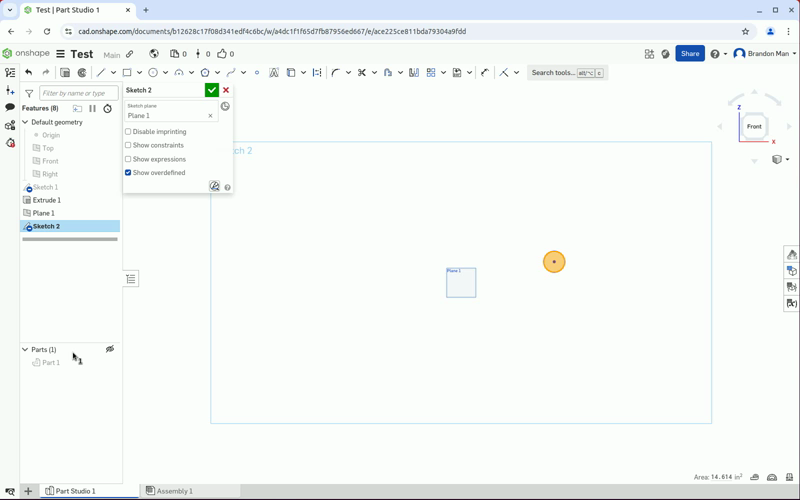
key(shift+y)
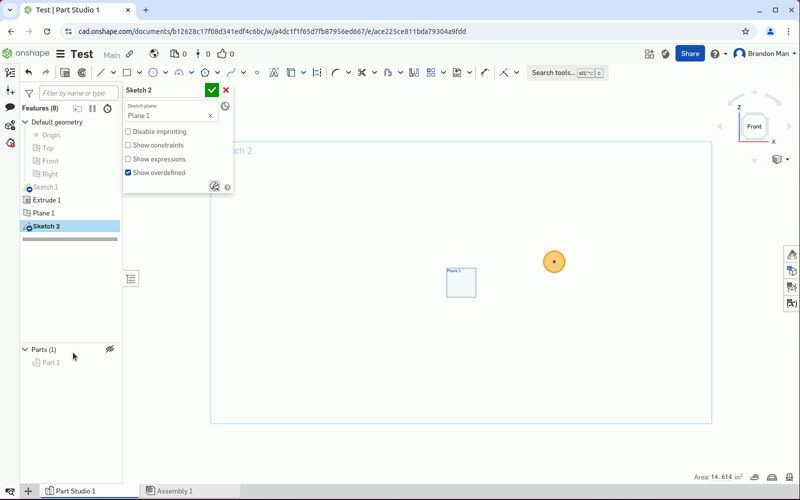
key(shift+e)
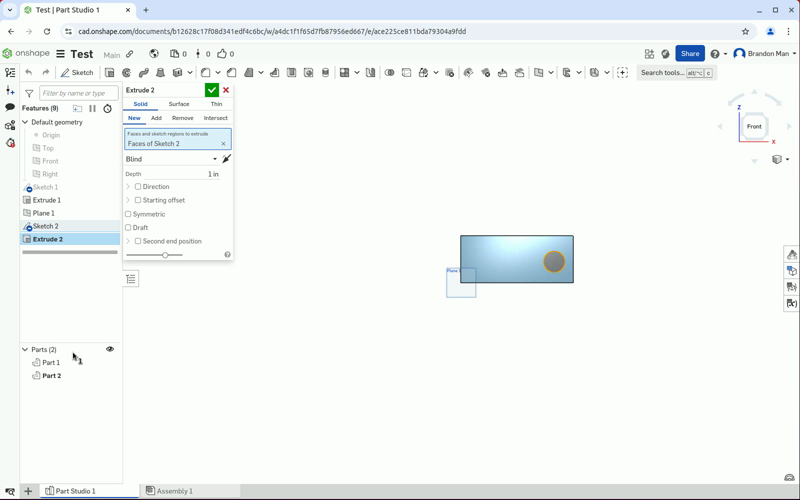
mouse_move(143, 106)
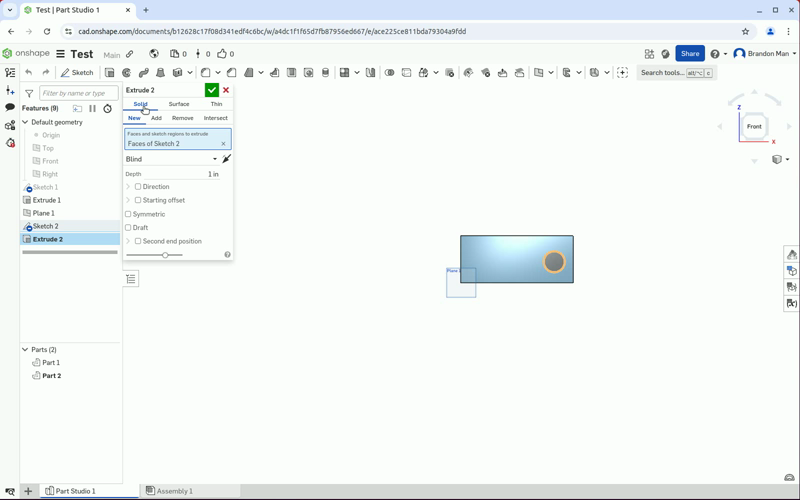
click(143, 106)
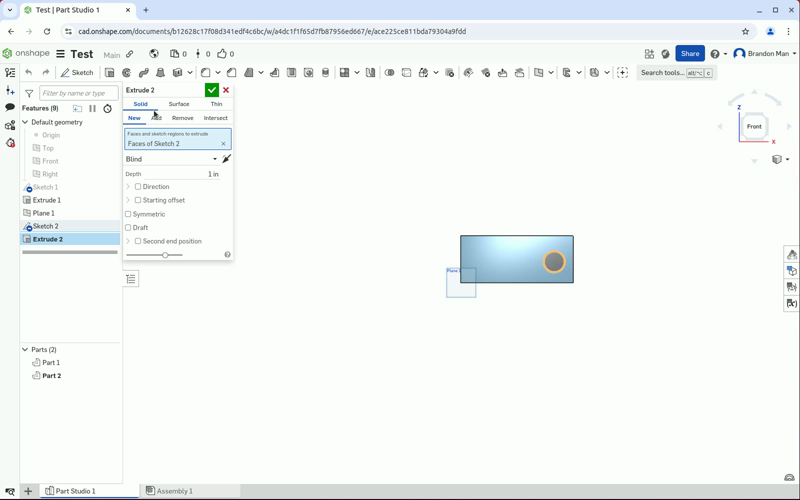
mouse_move(186, 120)
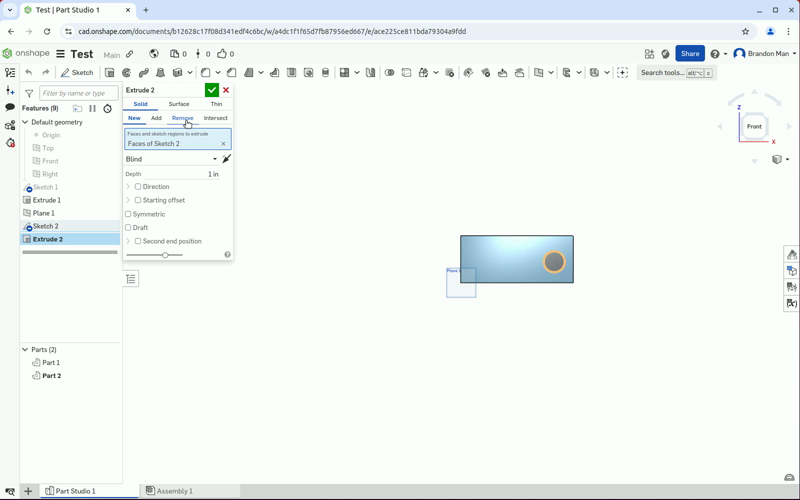
click(186, 120)
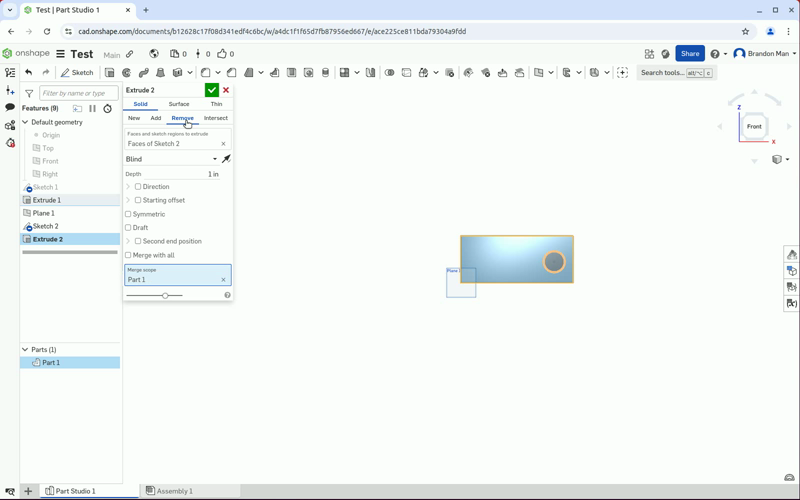
key(tab, 4)
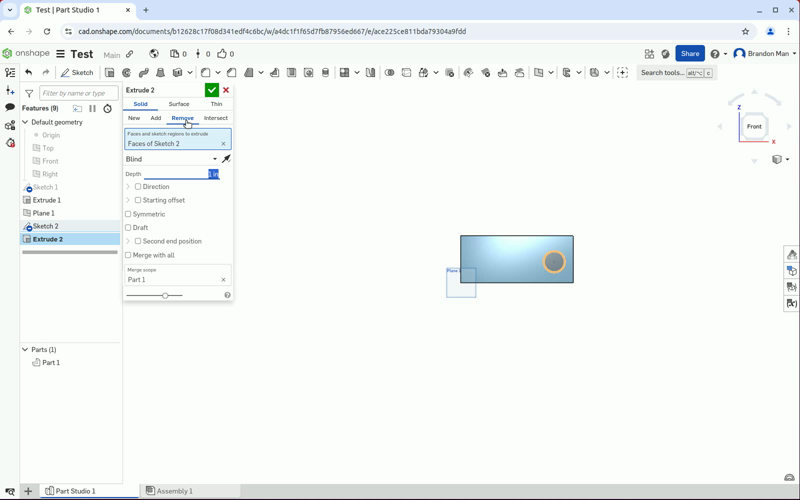
text(2.166)
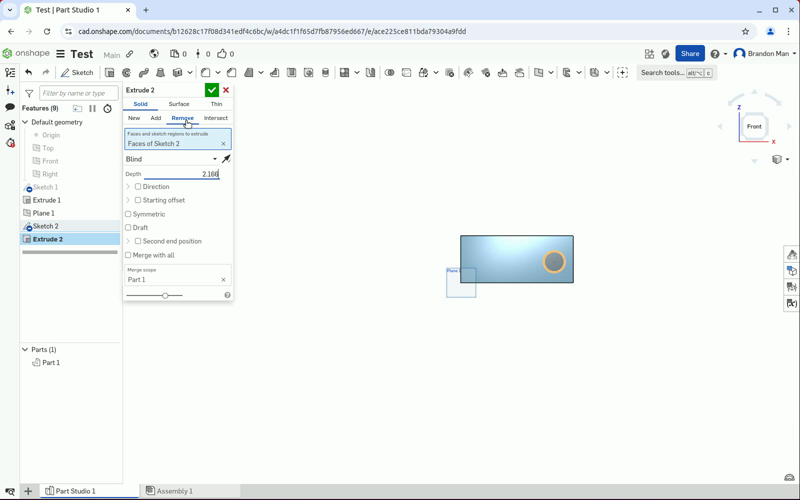
key(tab, 6)
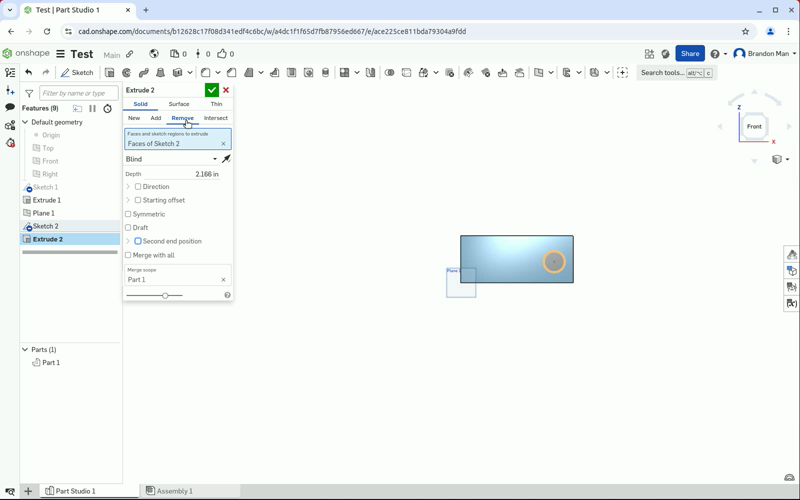
key(space)
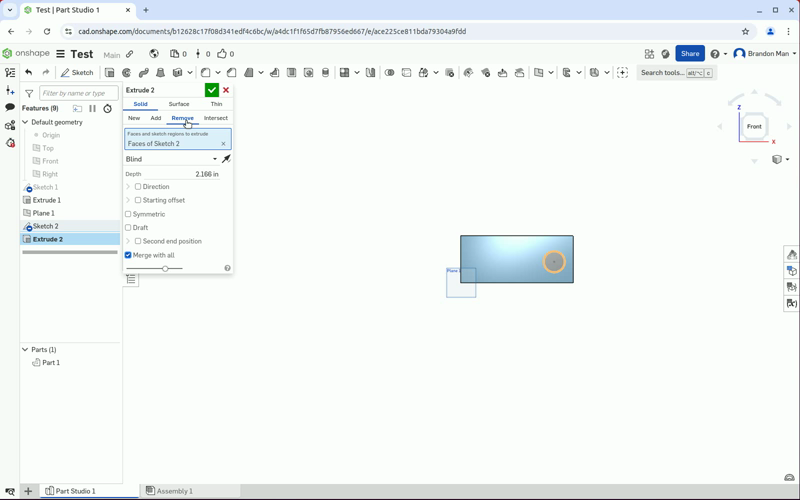
key(enter)
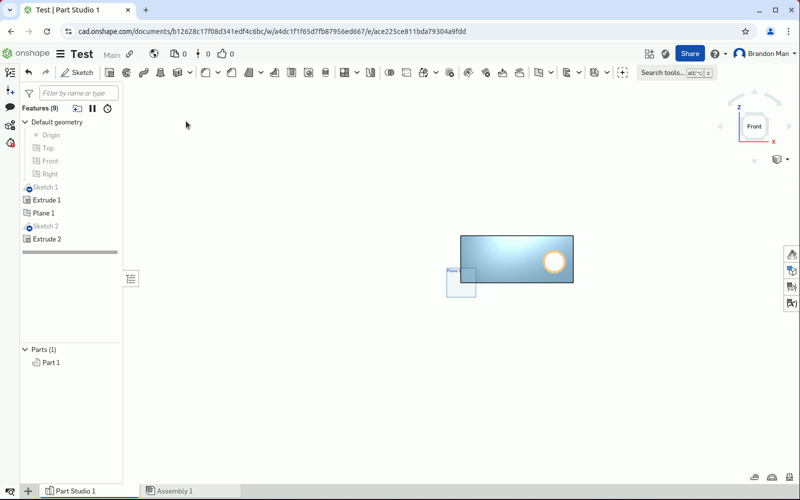
key(shift+h)
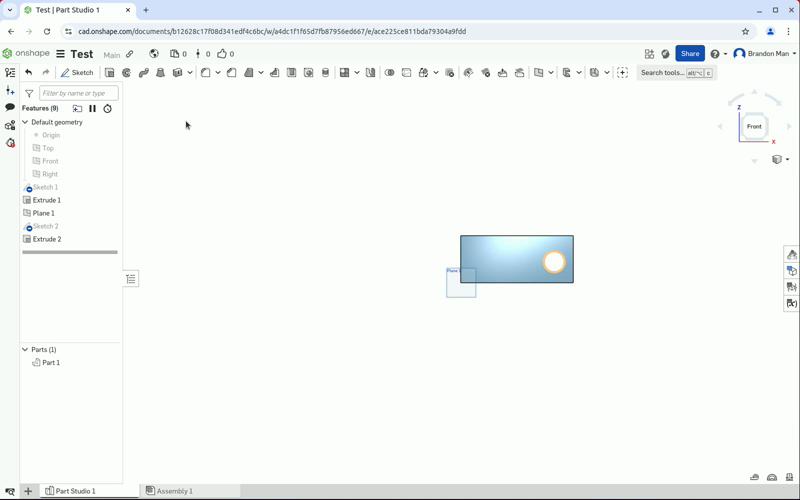
key(shift+h)
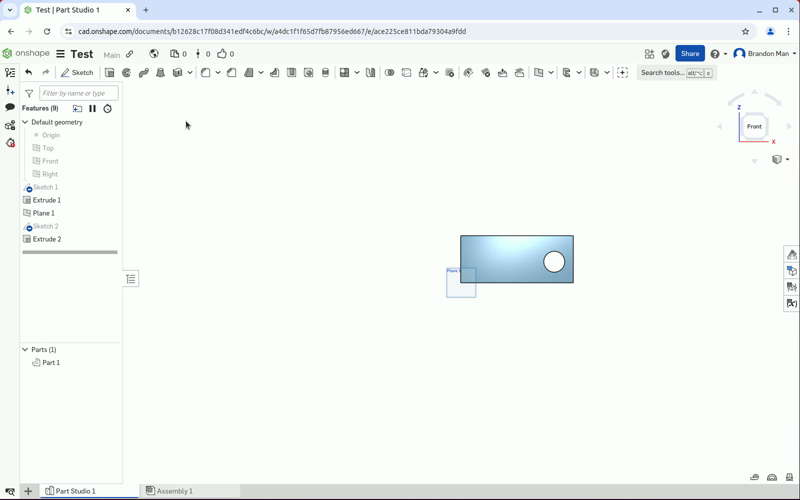
mouse_move(73, 189)
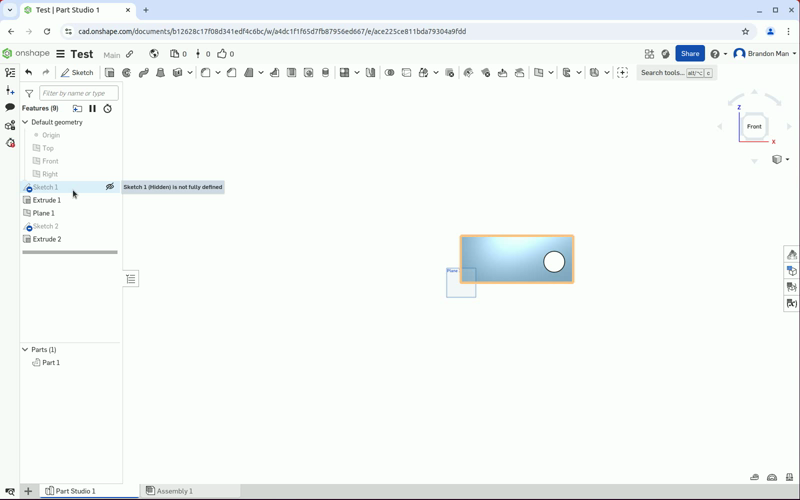
click(73, 189)
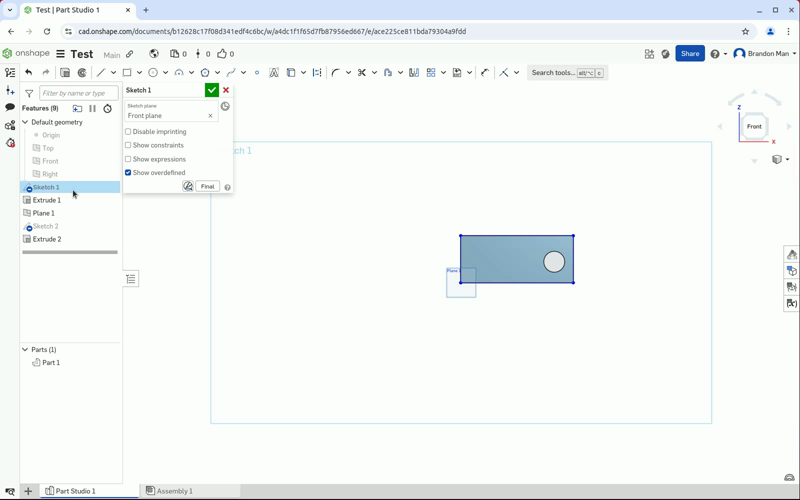
mouse_move(229, 92)
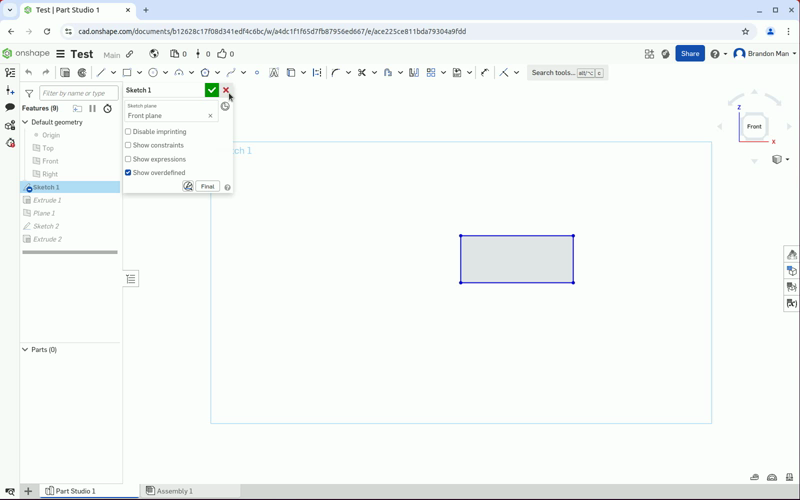
click(229, 92)
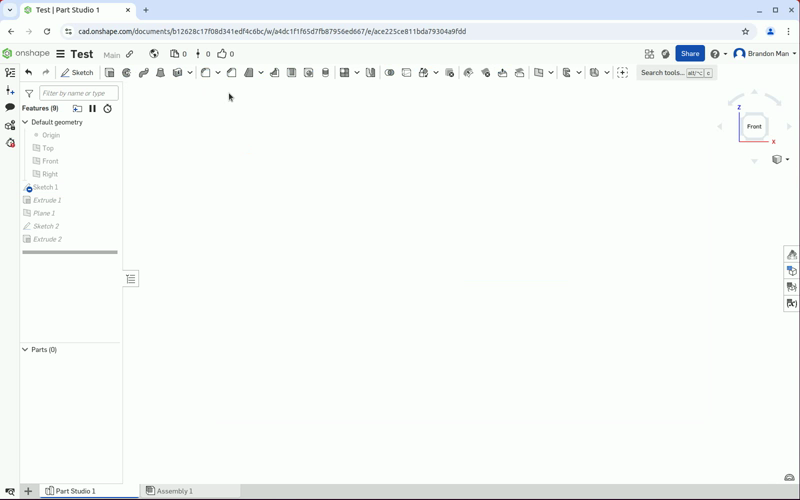
key(shift+s)
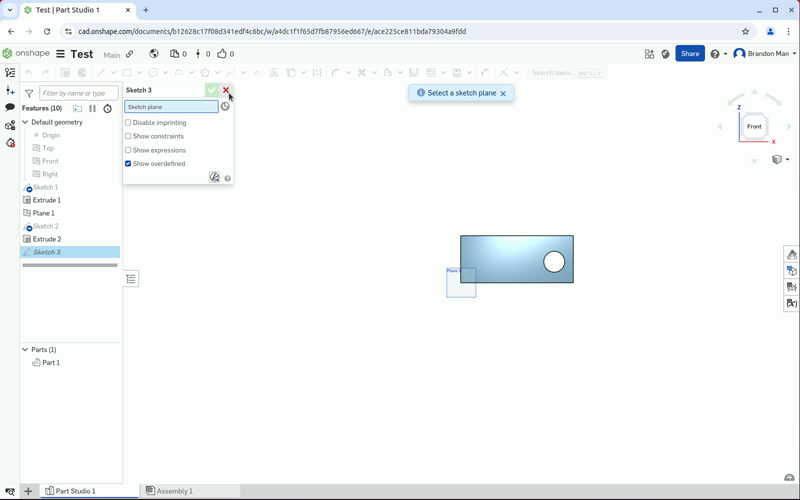
mouse_move(73, 215)
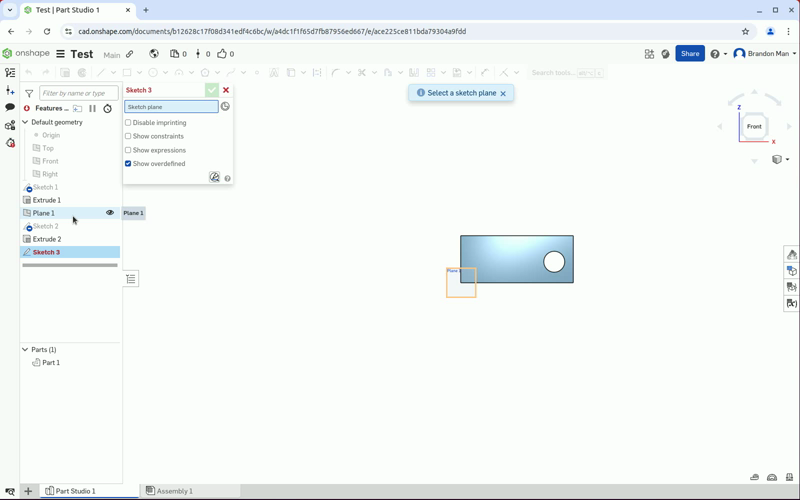
click(73, 215)
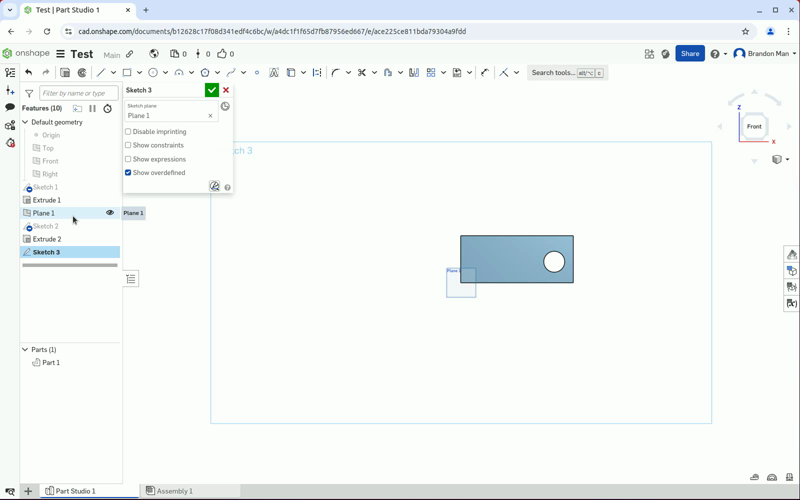
mouse_move(73, 352)
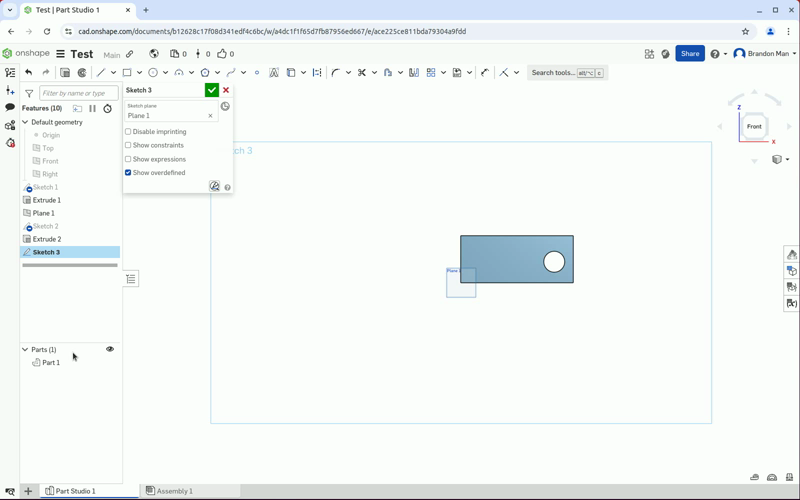
key(y)
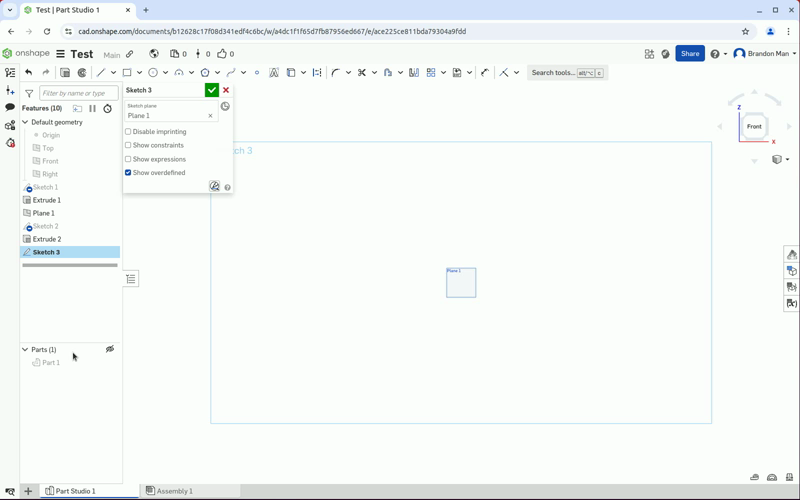
key(c)
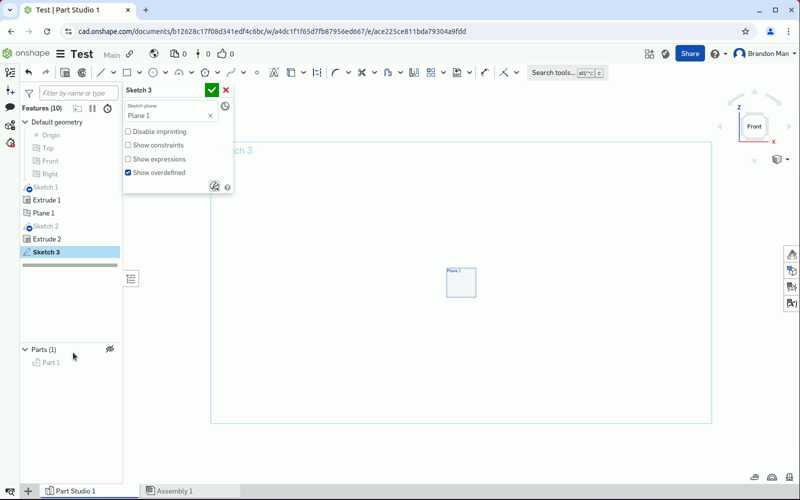
key_down(shift)
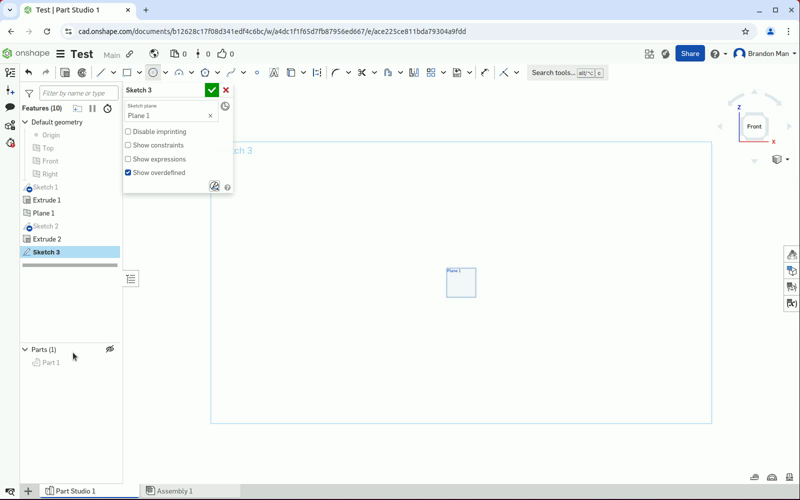
mouse_move(481, 261)
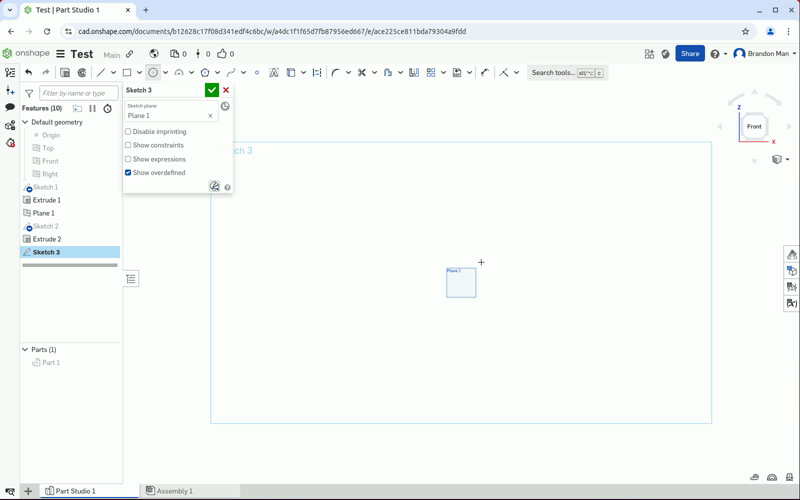
click(481, 261)
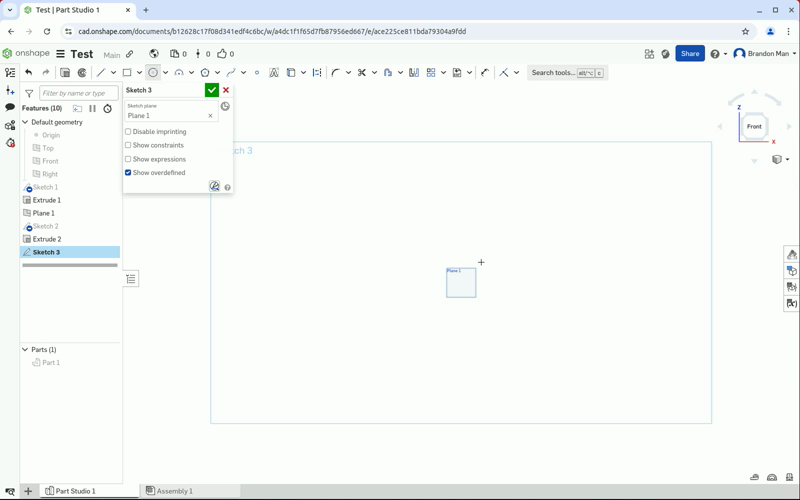
key_up(shift)
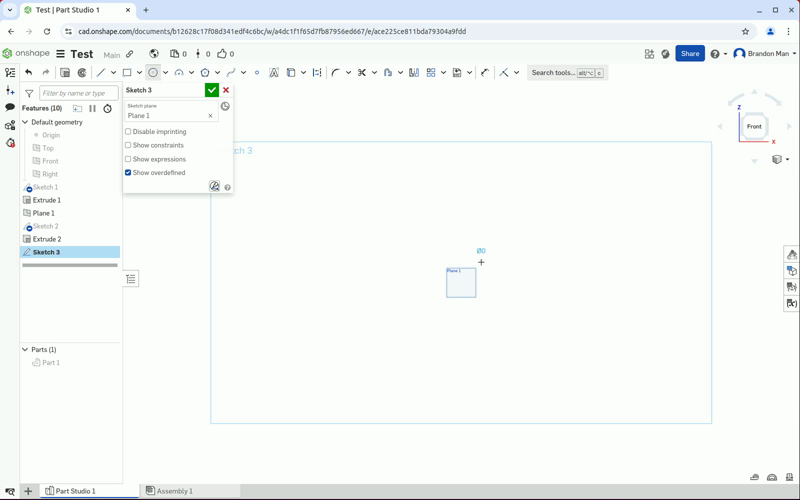
mouse_move(492, 261)
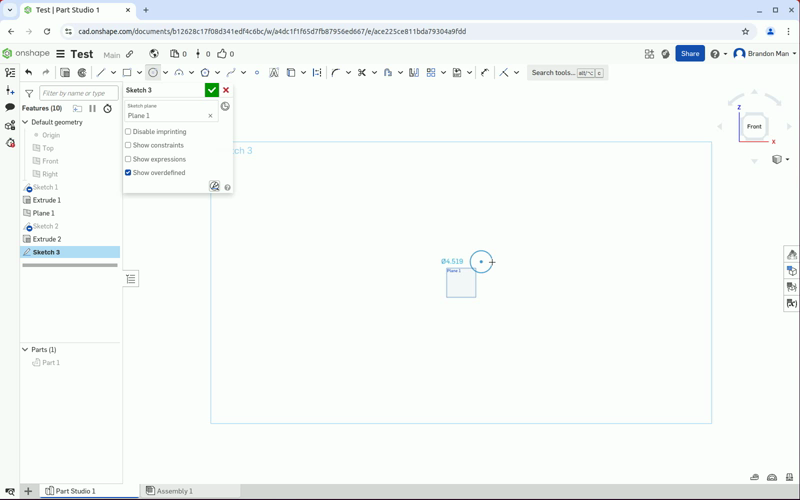
click(492, 261)
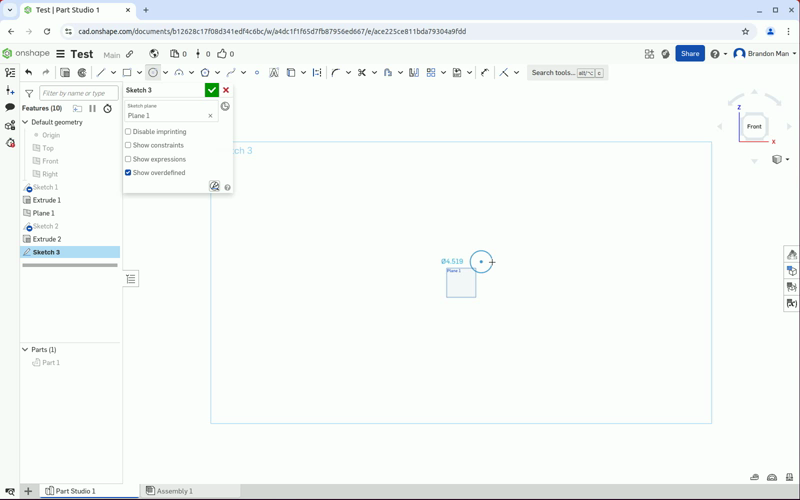
key(esc)
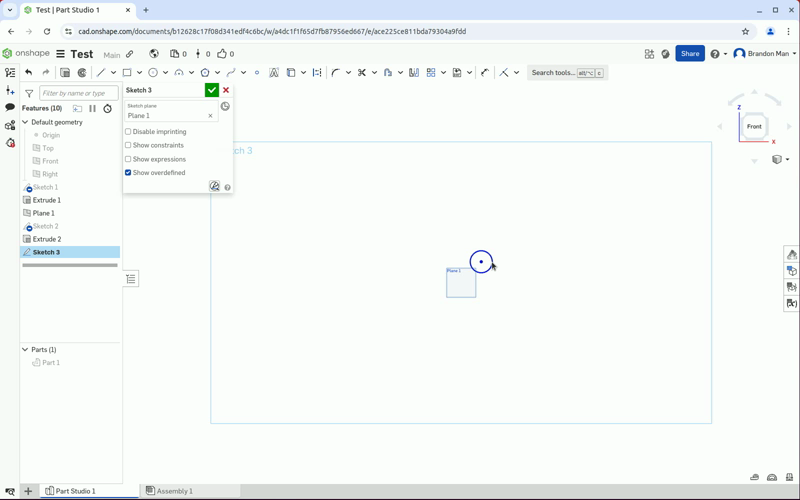
mouse_move(485, 257)
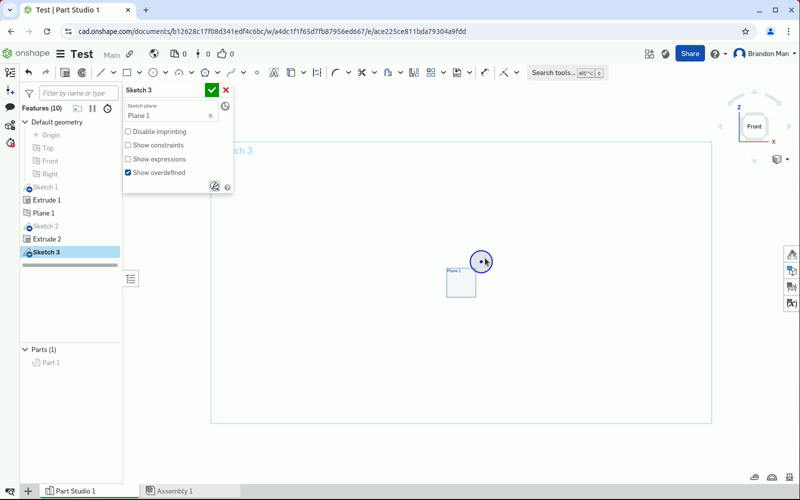
scroll(6)
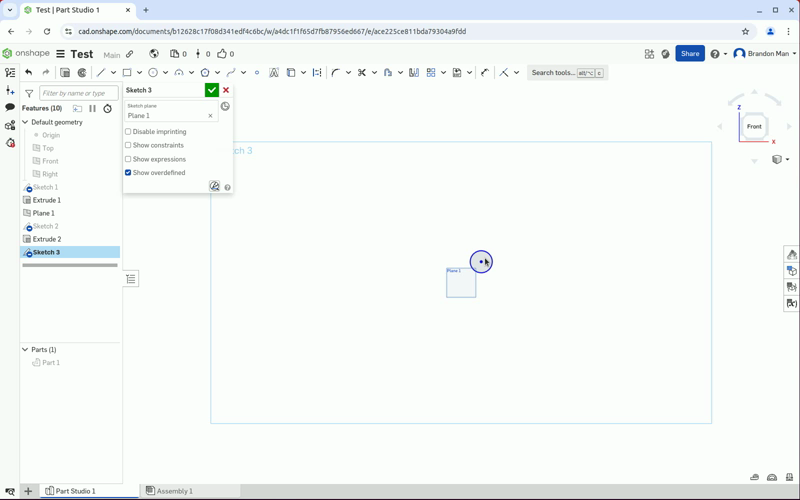
scroll(6)
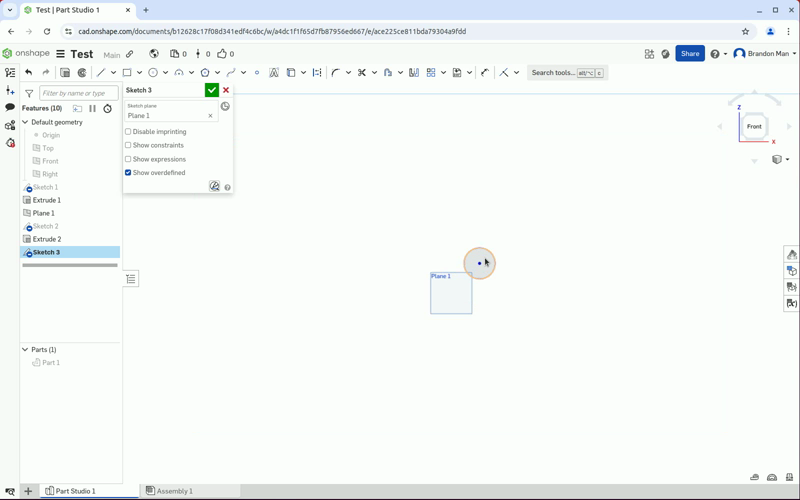
scroll(6)
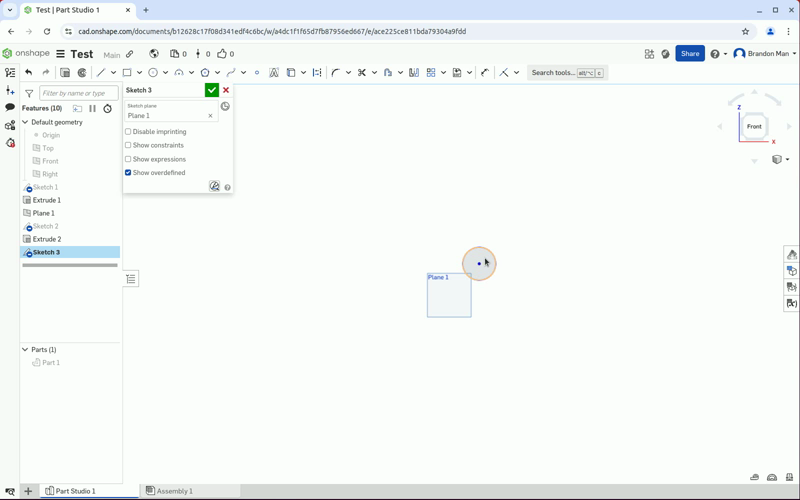
scroll(6)
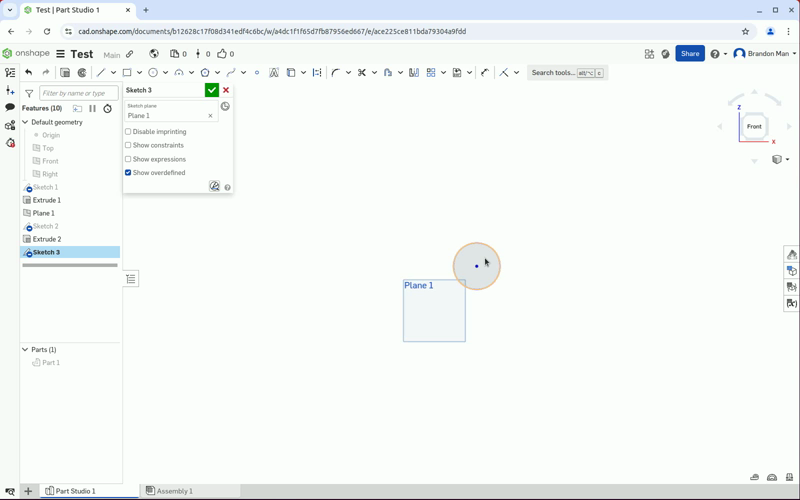
scroll(6)
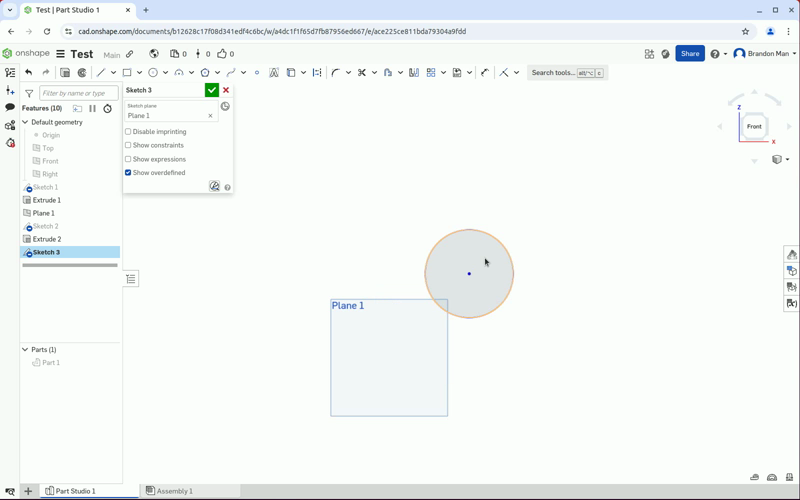
scroll(6)
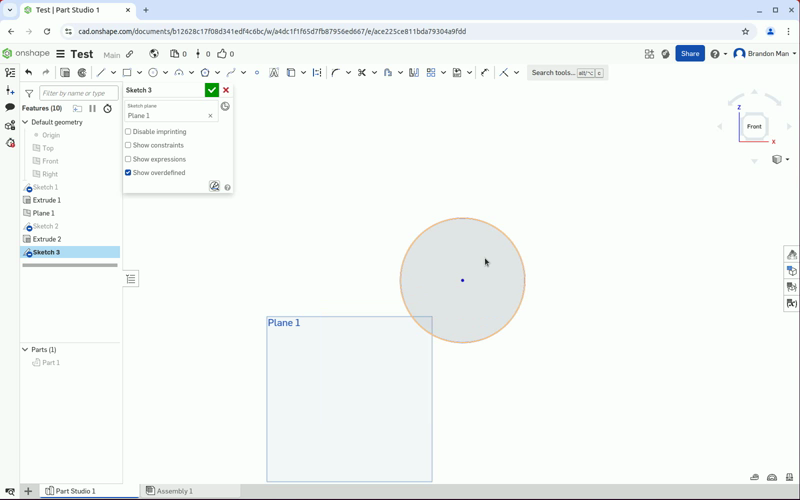
scroll(6)
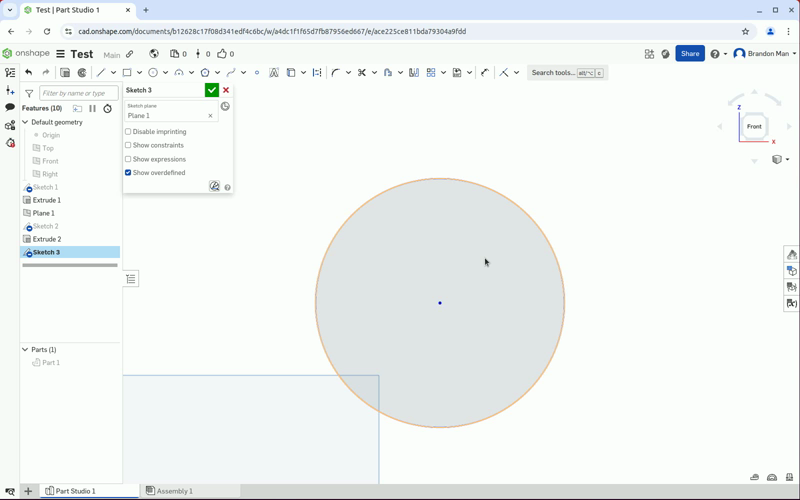
click(485, 257)
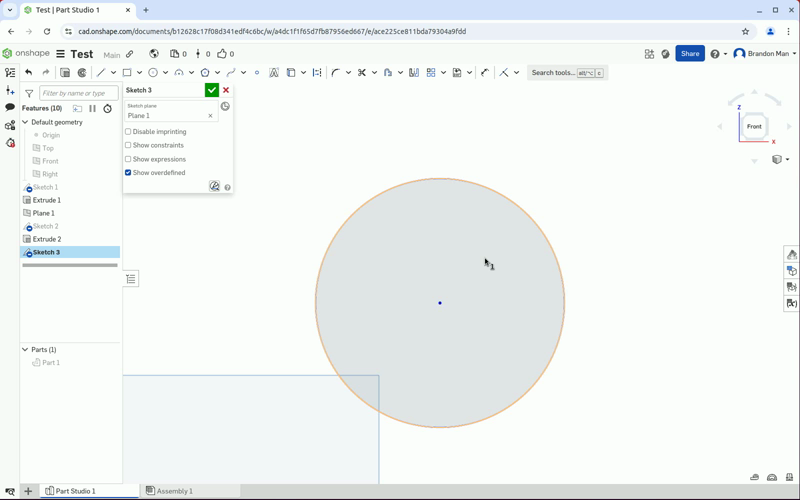
scroll(-6)
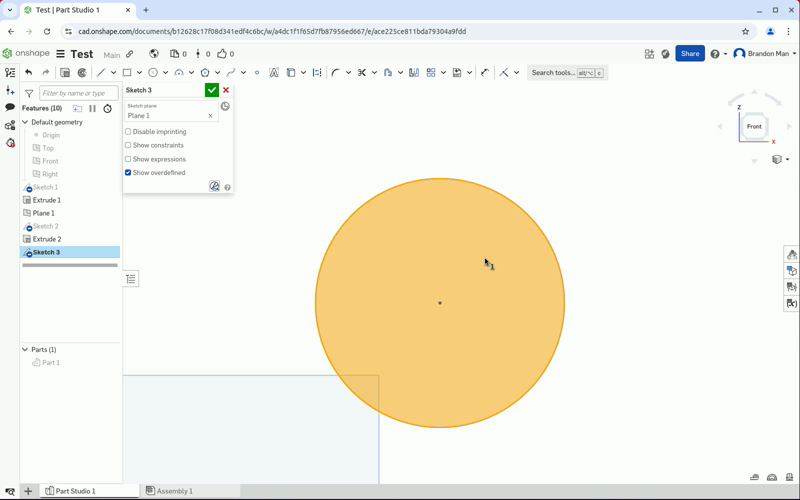
scroll(-6)
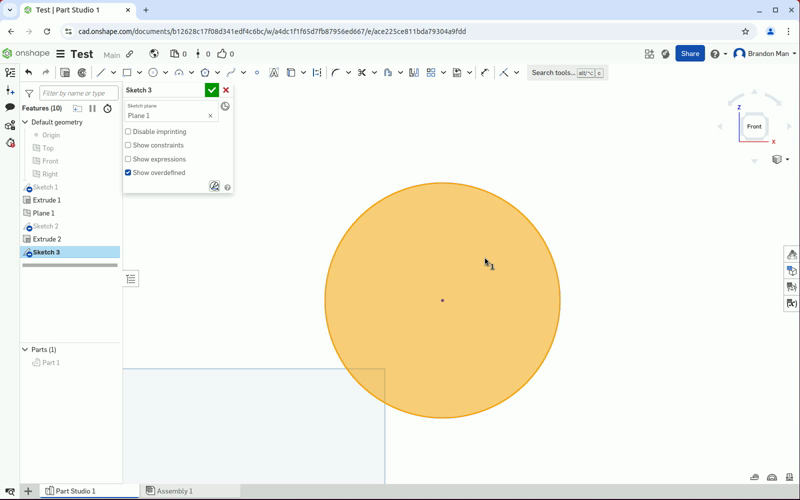
scroll(-6)
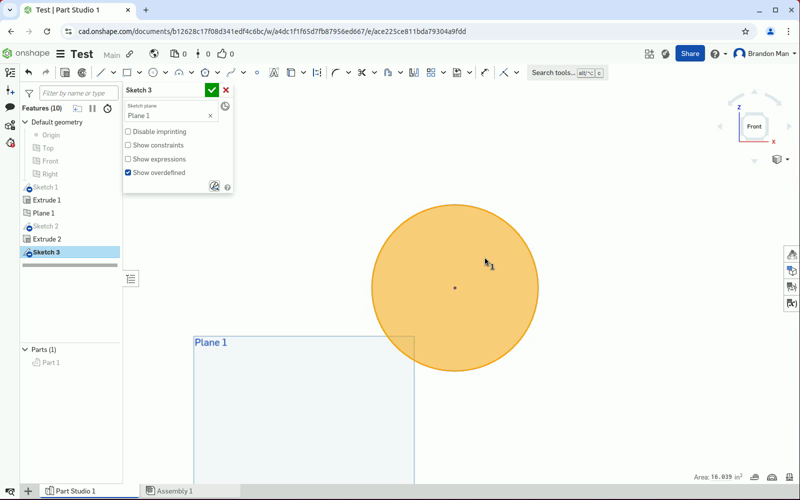
scroll(-6)
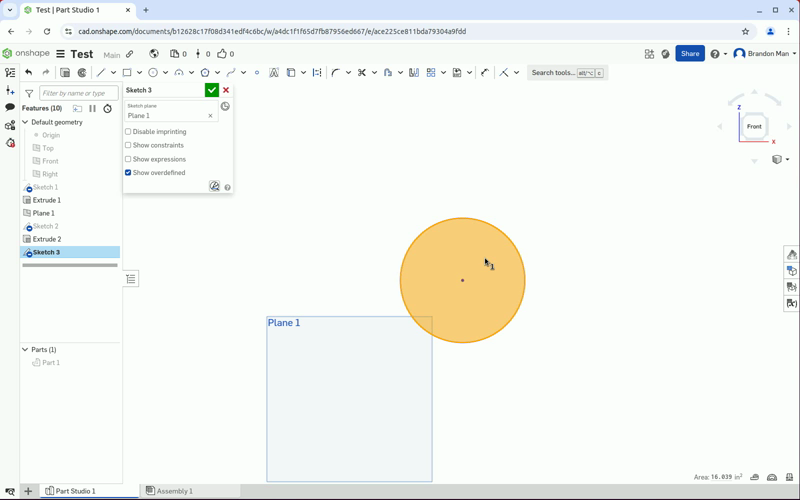
scroll(-6)
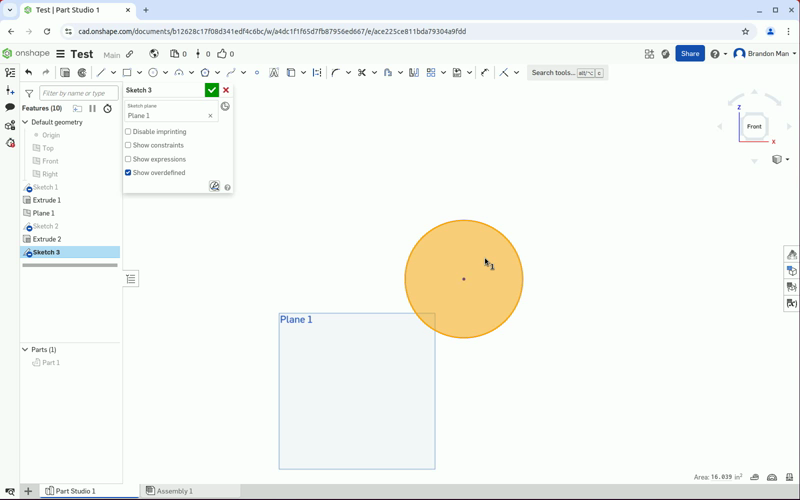
scroll(-6)
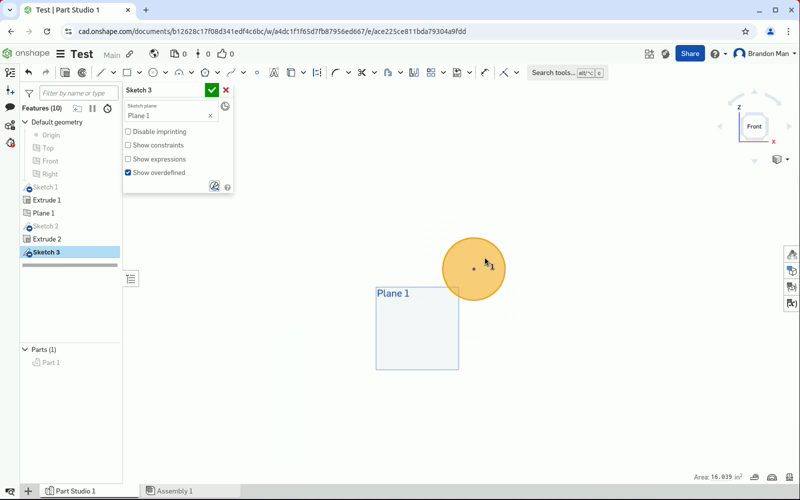
scroll(-6)
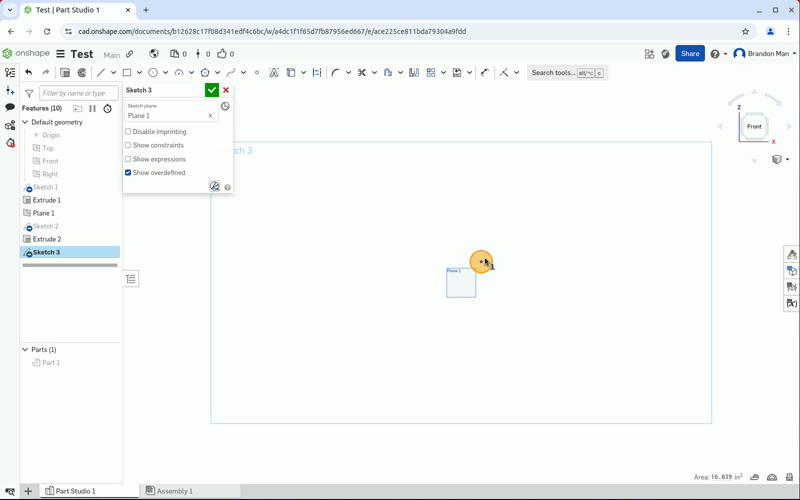
mouse_move(73, 352)
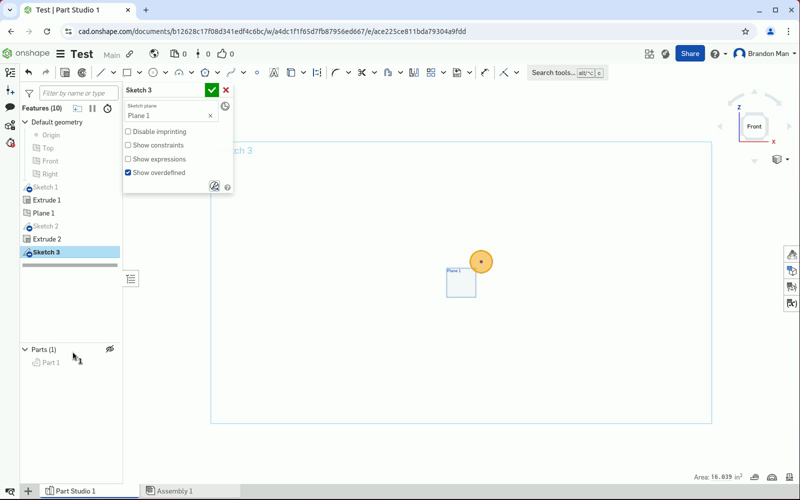
key(shift+y)
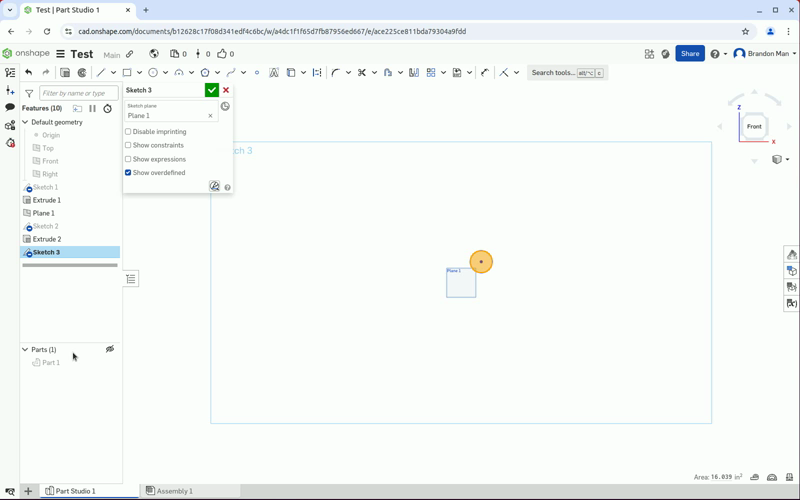
key(shift+e)
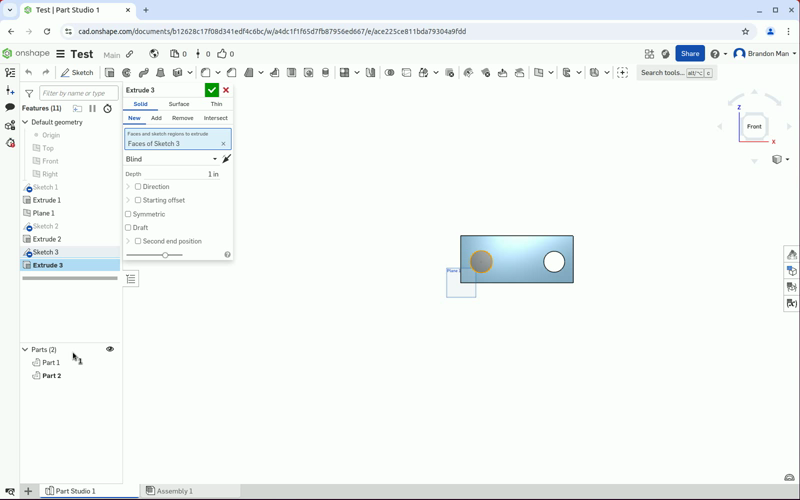
mouse_move(143, 106)
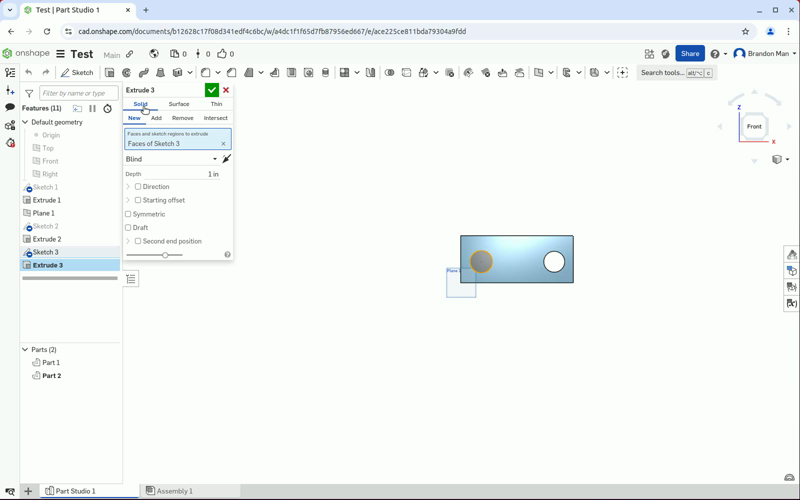
click(143, 106)
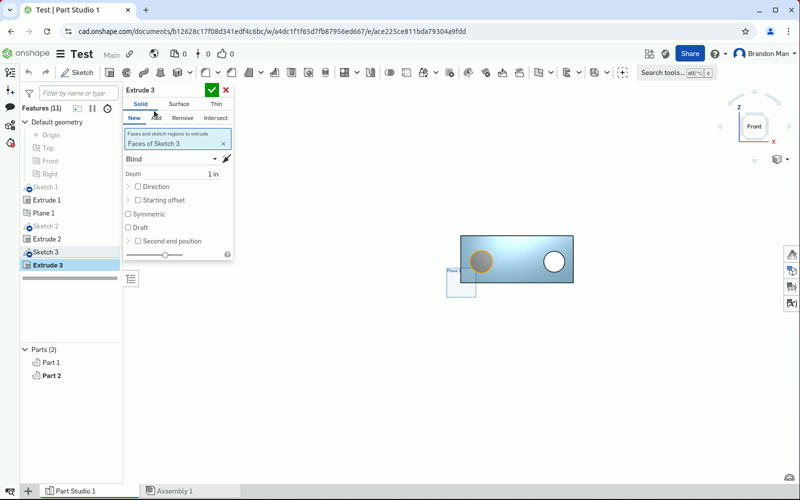
mouse_move(186, 120)
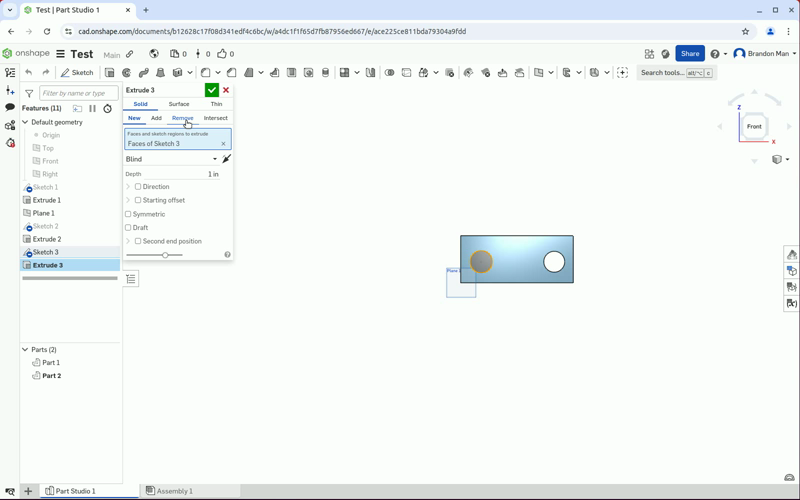
click(186, 120)
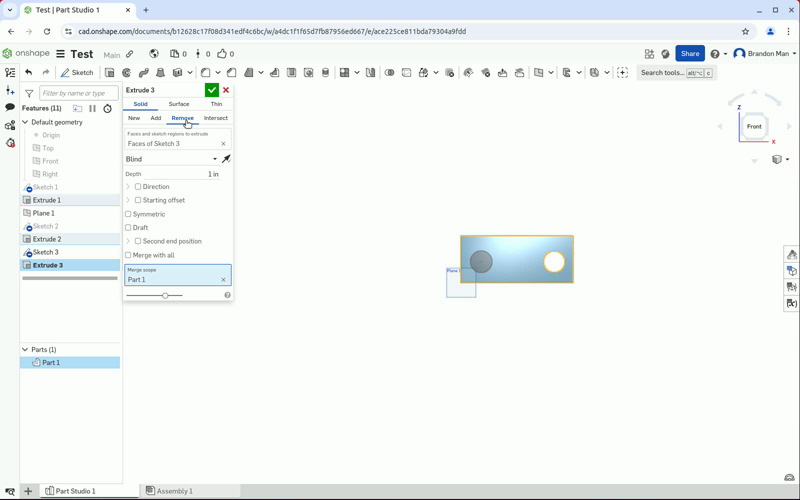
key(tab, 4)
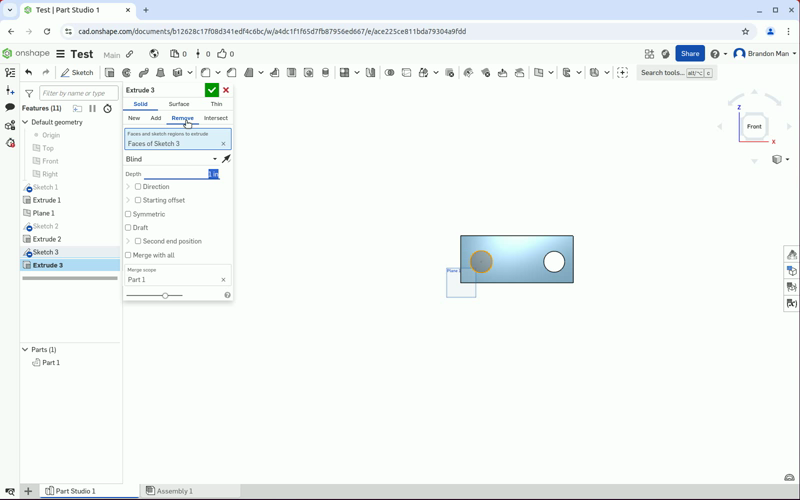
text(2.166)
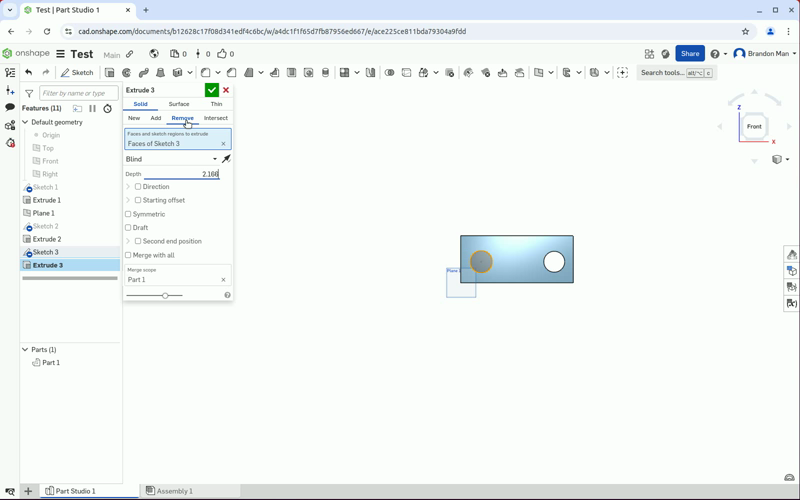
key(tab, 6)
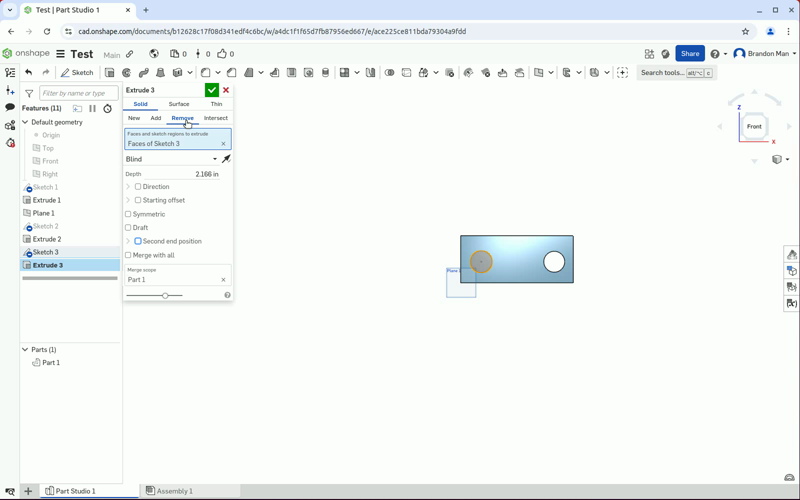
key(space)
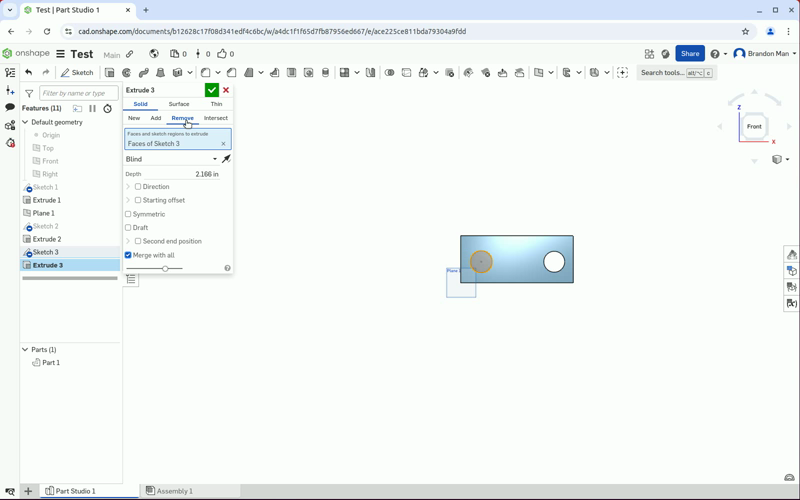
key(enter)
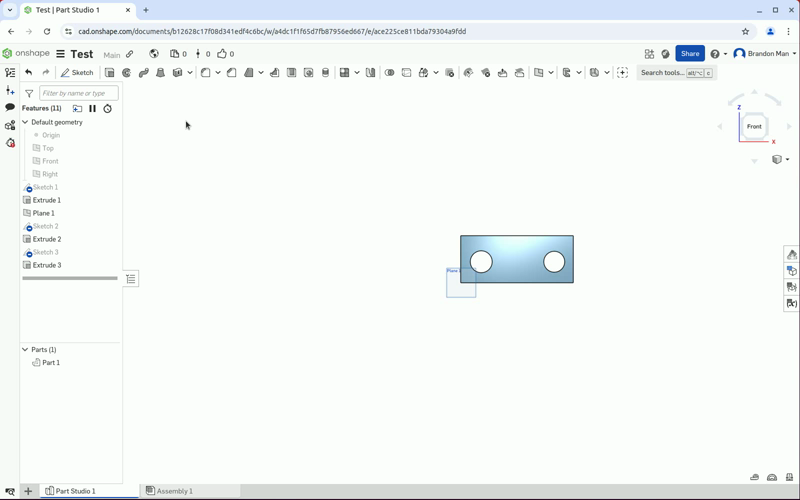
key(shift+h)
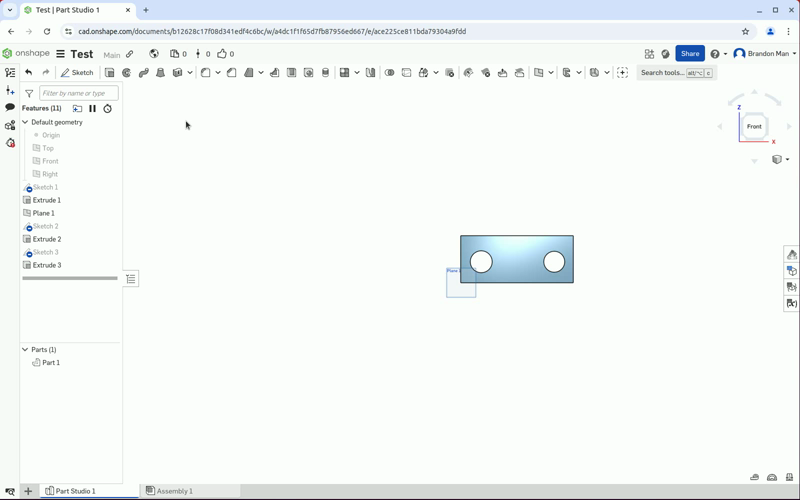
key(shift+h)
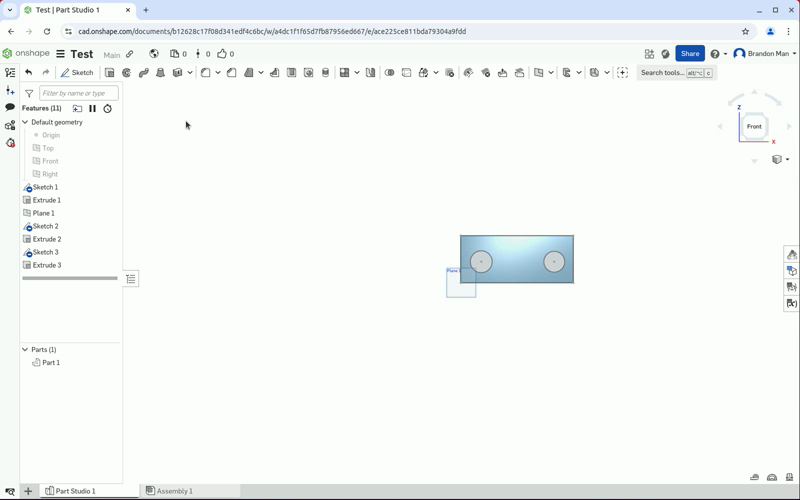
key(shift+7)
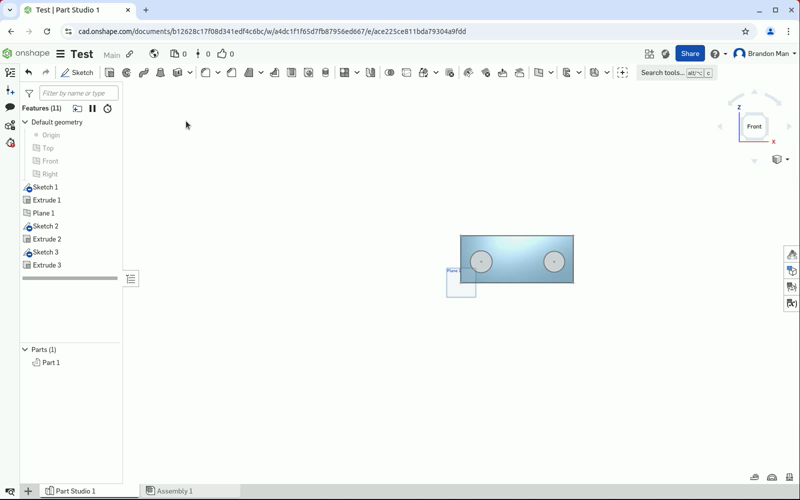
key(left, 2)
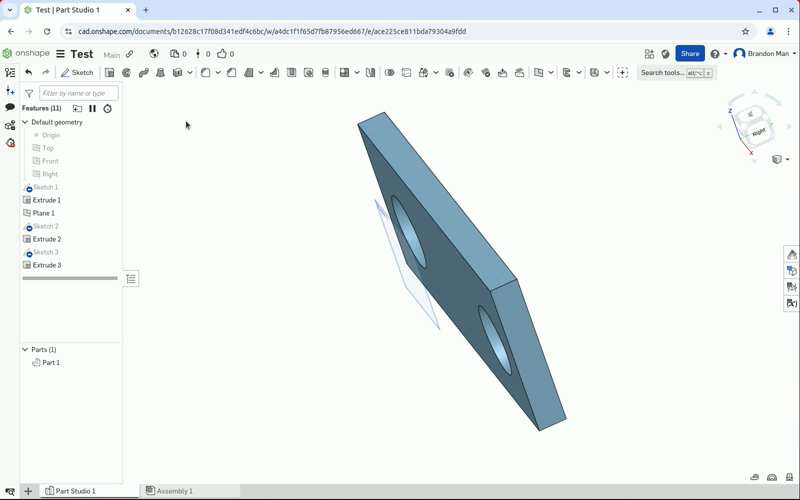
key(down, 2)
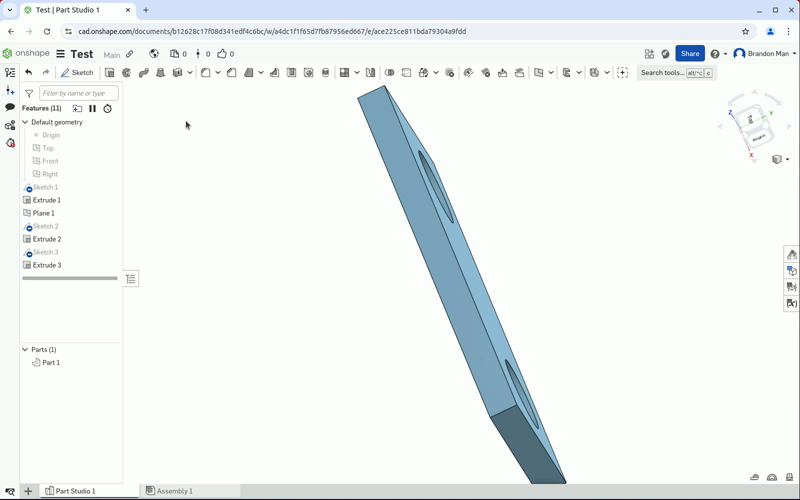
key(up, 2)
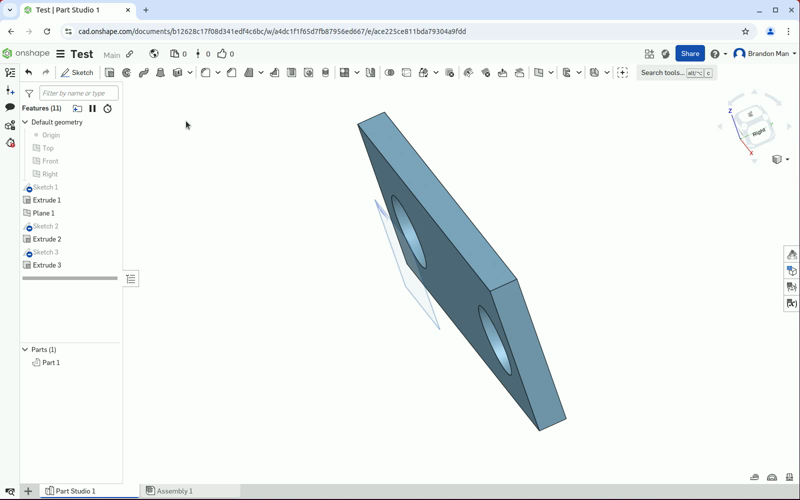
key(right, 2)
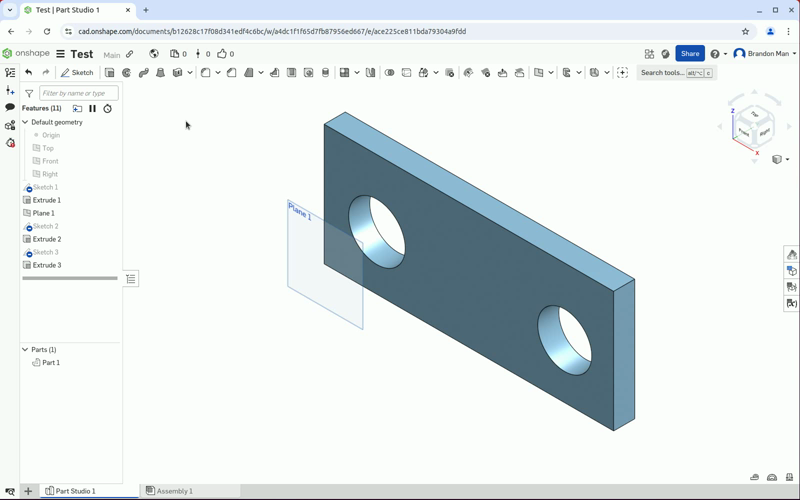
mouse_move(73, 189)
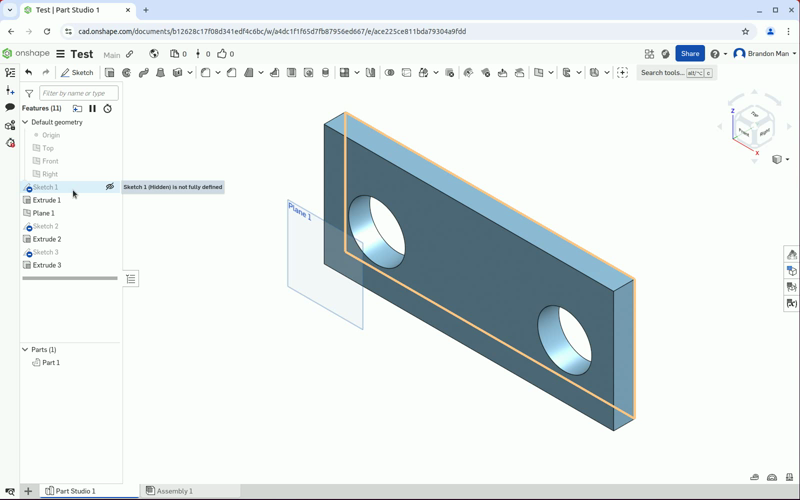
click(73, 189)